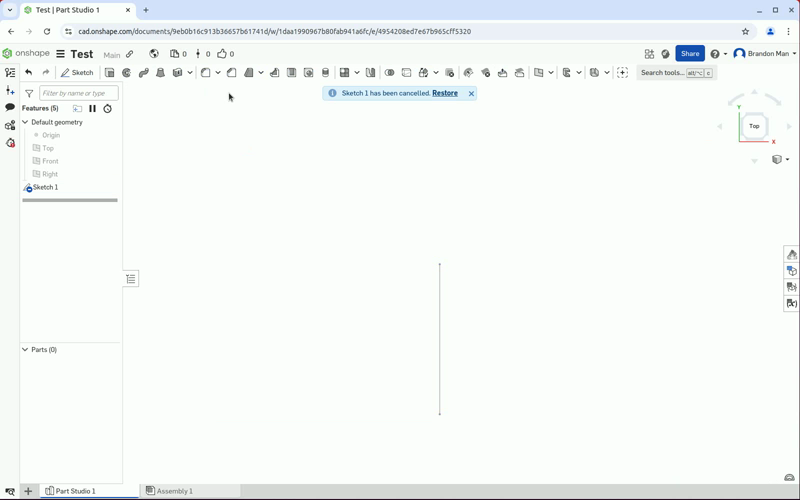
key(shift+h)
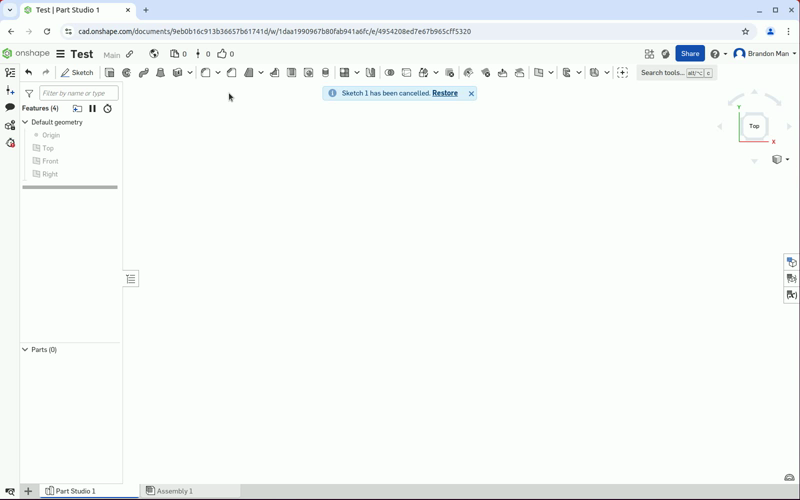
mouse_move(73, 352)
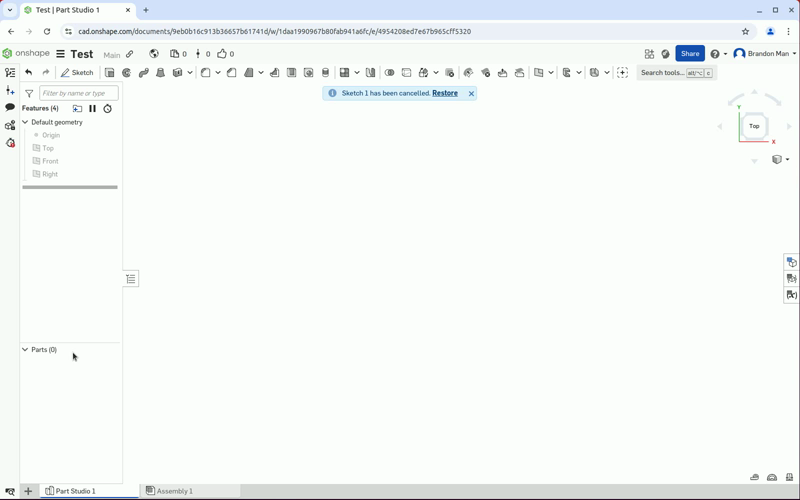
key(y)
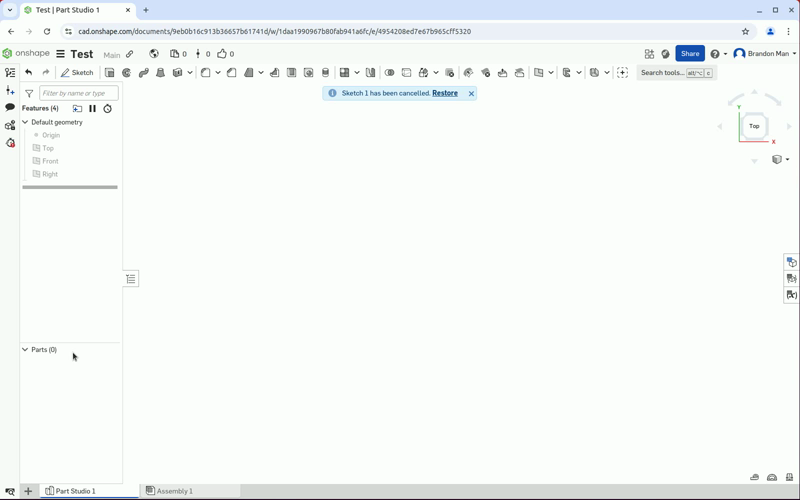
key(shift+p)
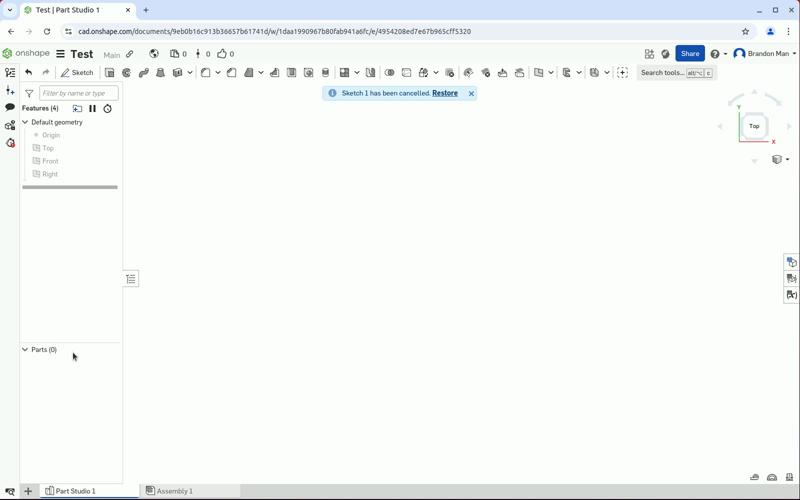
key(space)
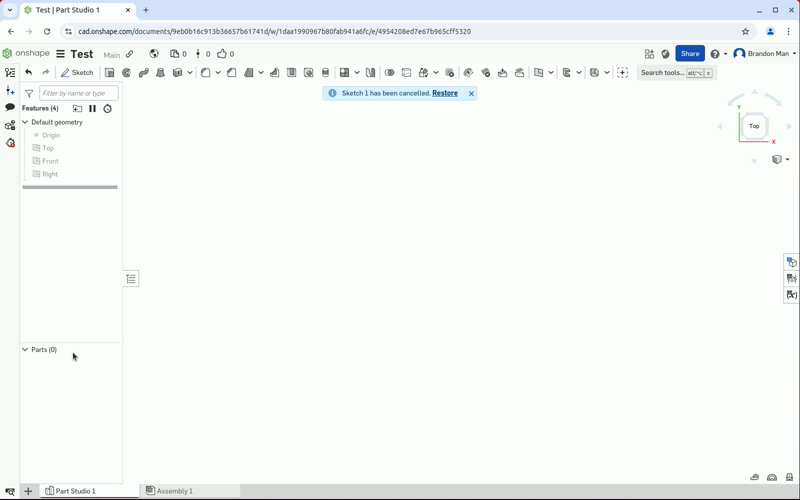
key_down(shift)
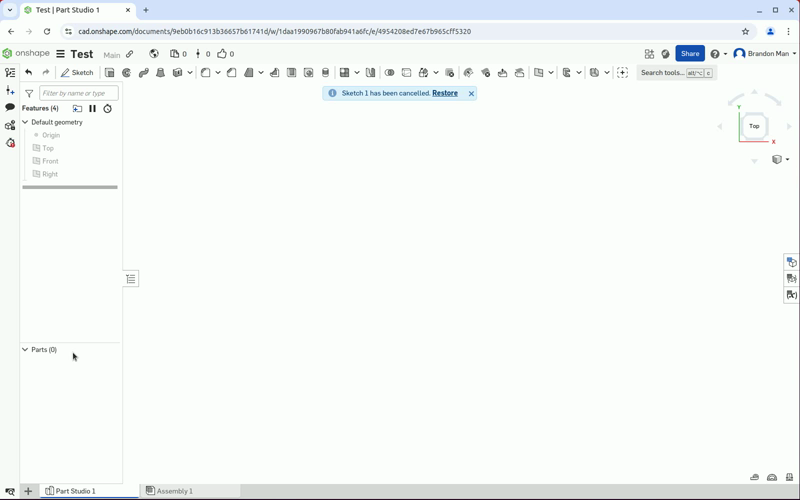
key(up)
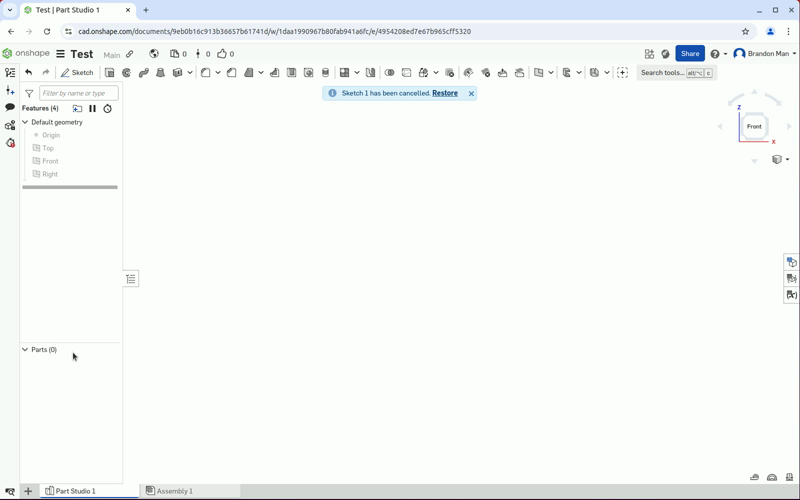
key_up(shift)
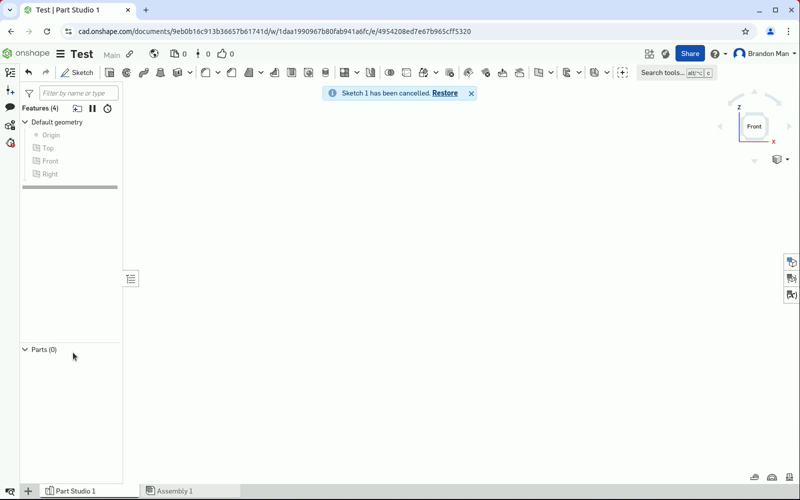
mouse_move(73, 352)
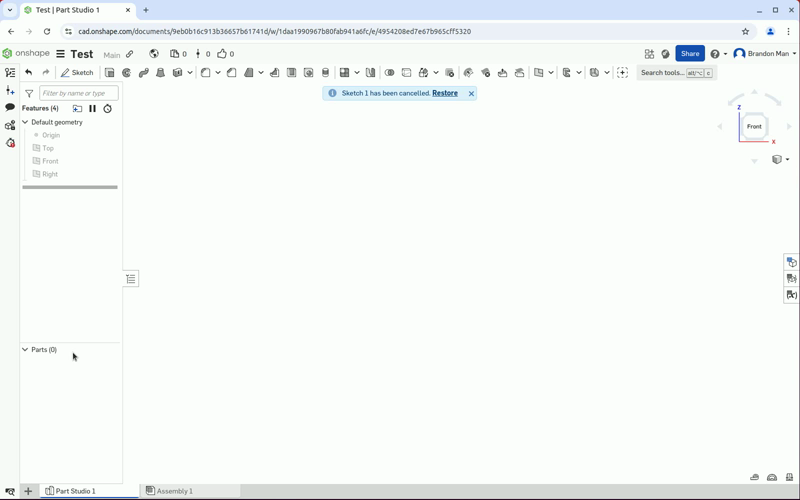
key(shift+y)
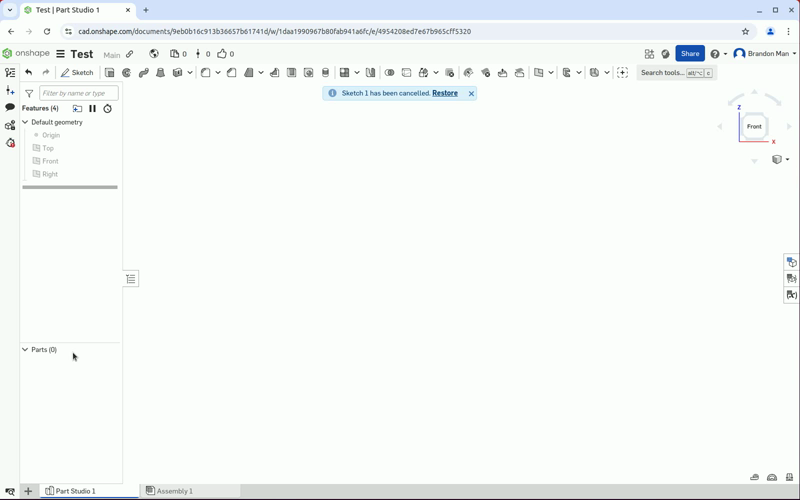
key(shift+s)
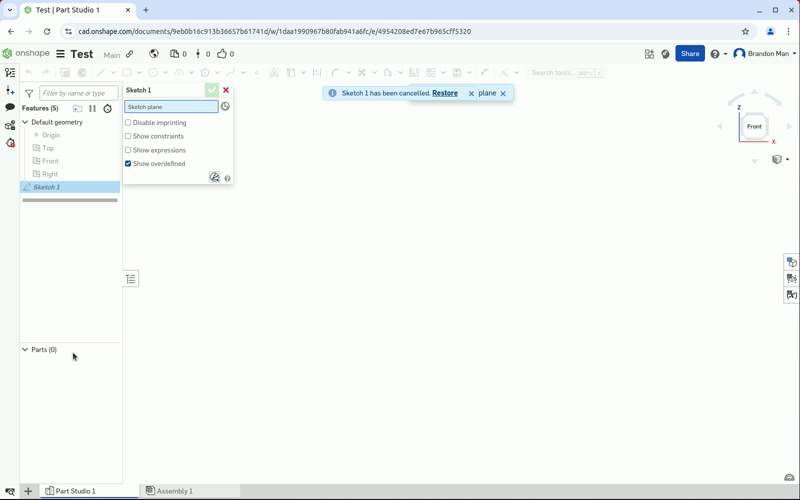
mouse_move(73, 163)
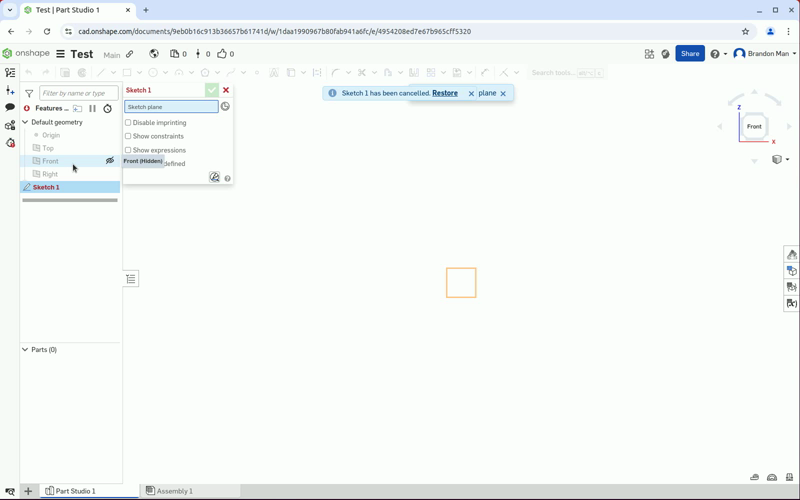
click(73, 163)
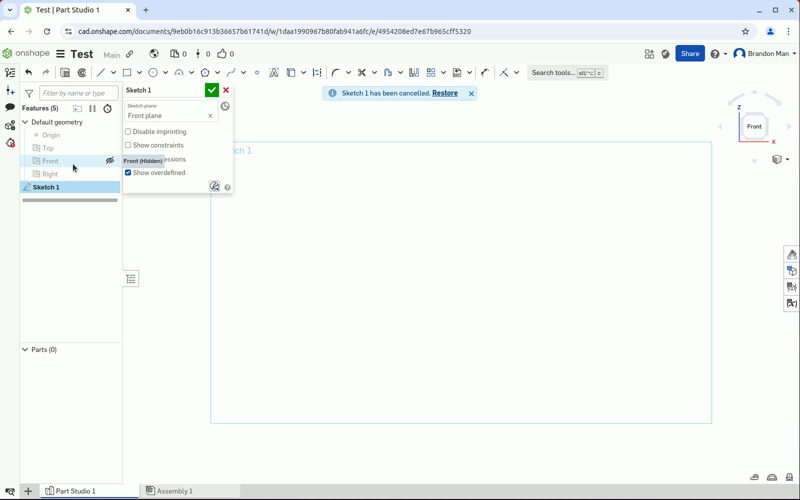
mouse_move(73, 352)
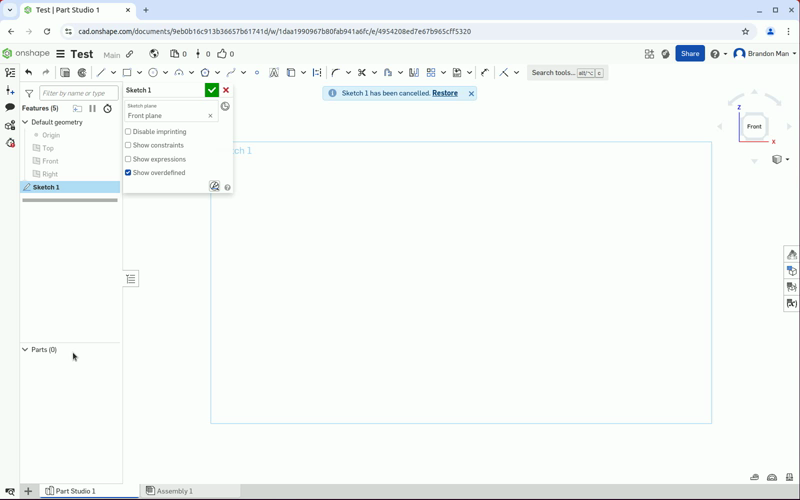
key(y)
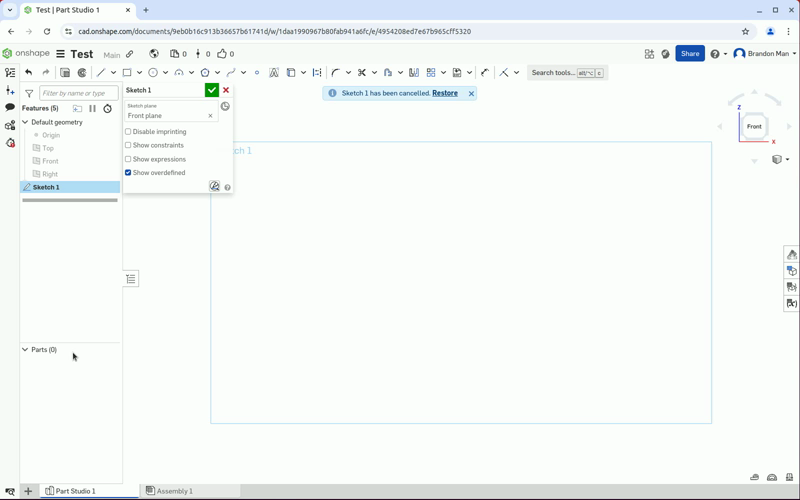
key(c)
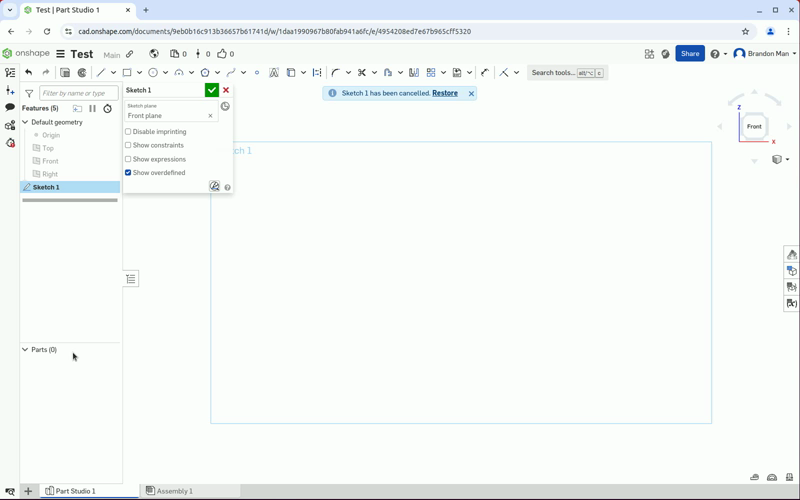
key_down(shift)
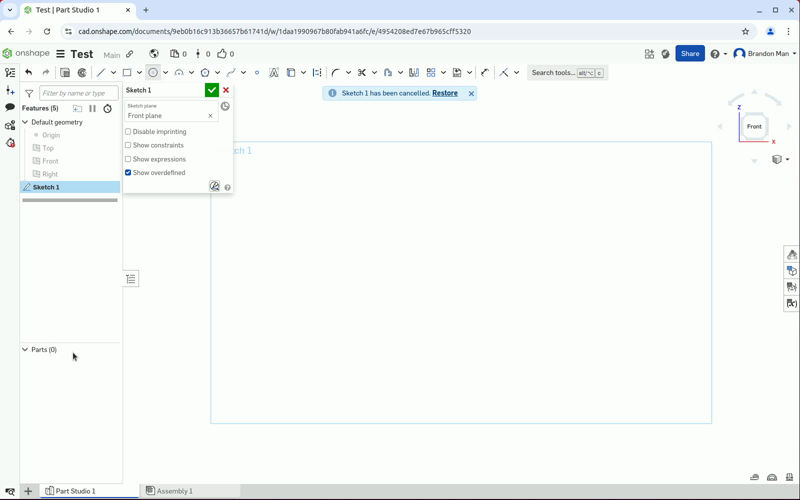
mouse_move(419, 271)
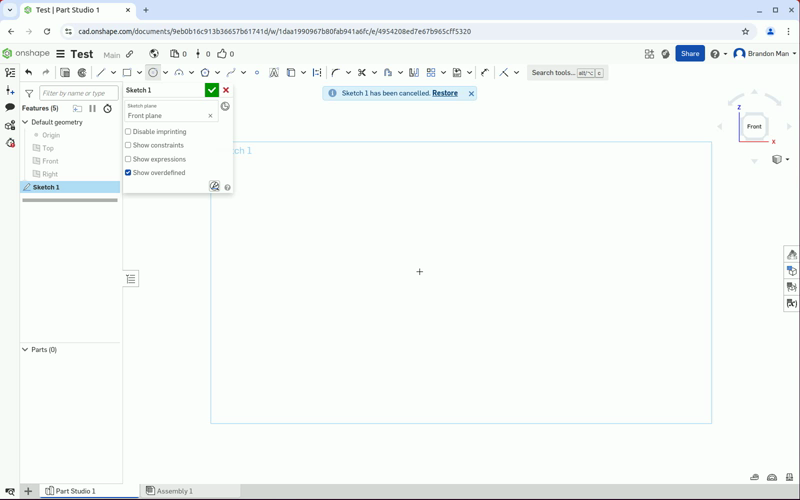
click(419, 271)
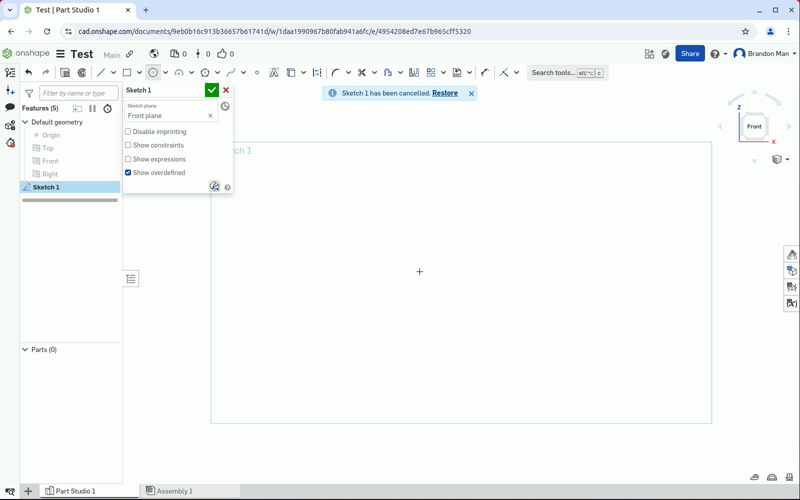
key_up(shift)
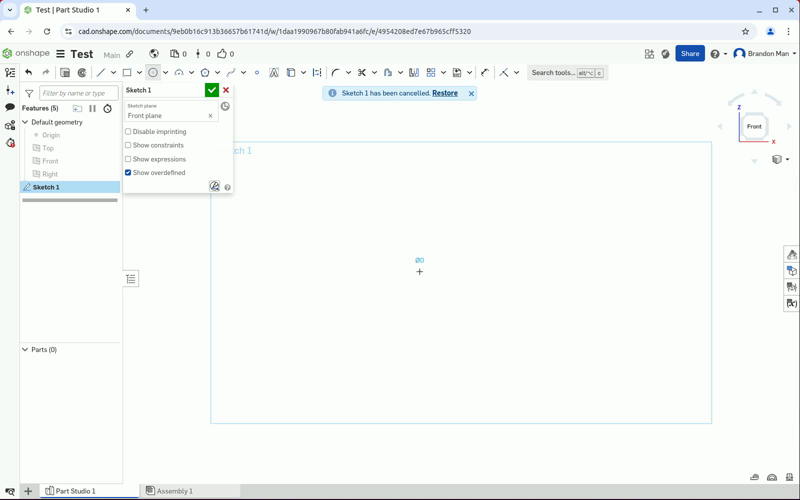
mouse_move(424, 271)
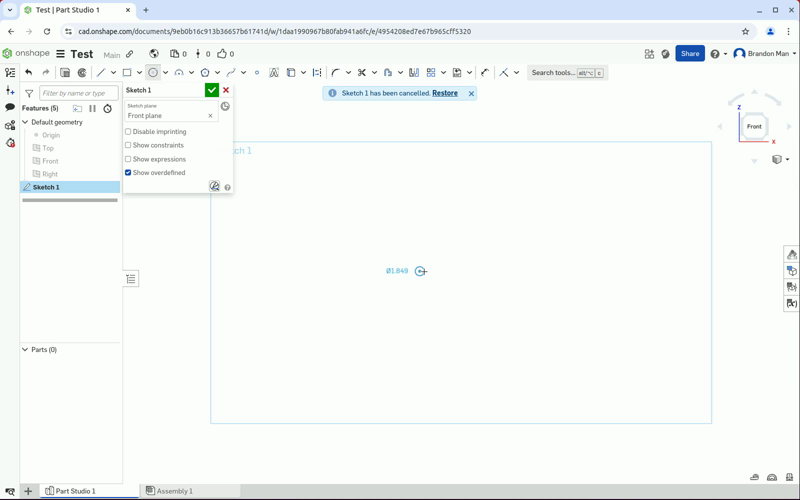
click(424, 271)
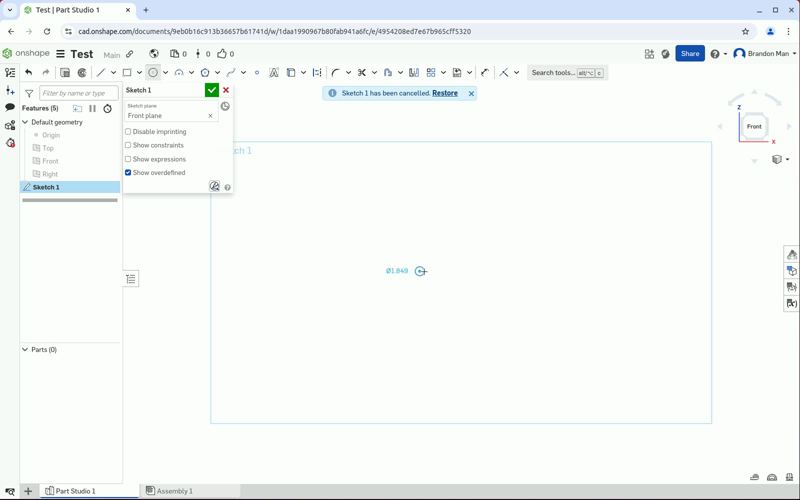
key(esc)
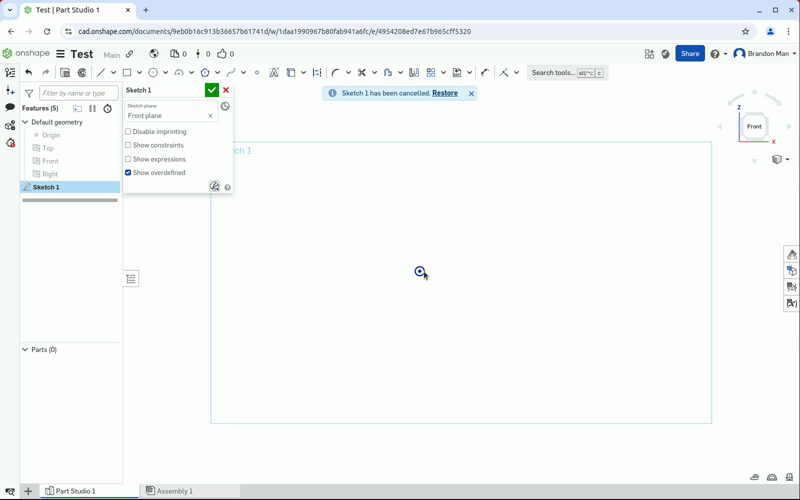
mouse_move(420, 266)
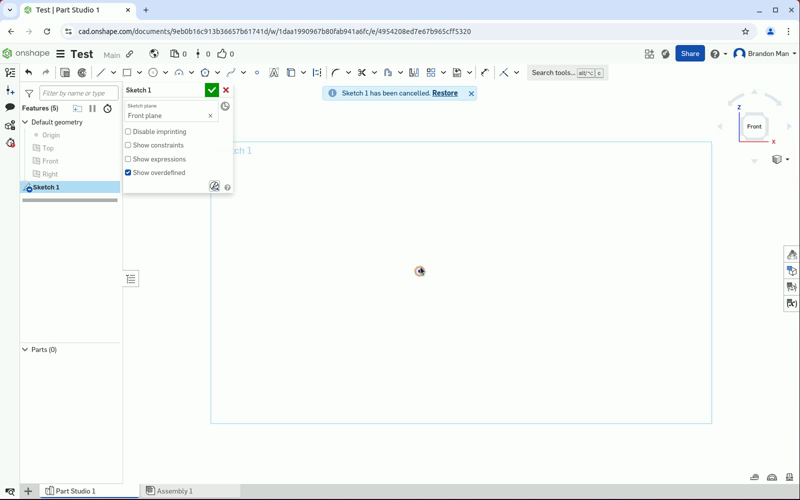
scroll(6)
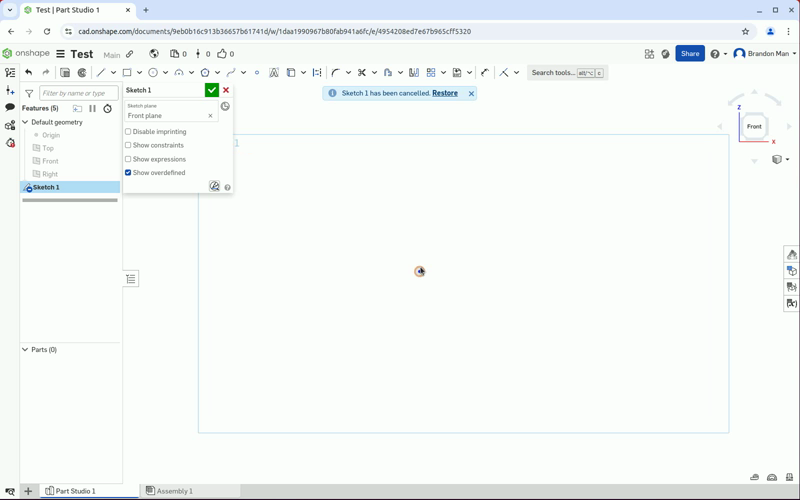
scroll(6)
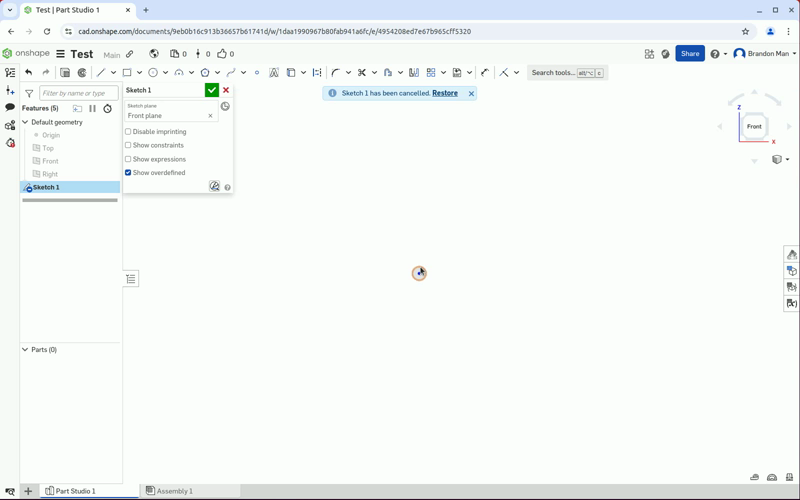
scroll(6)
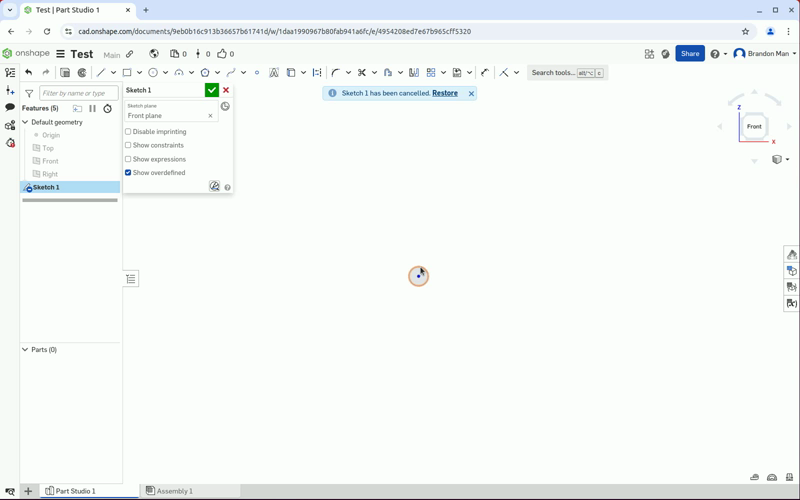
scroll(6)
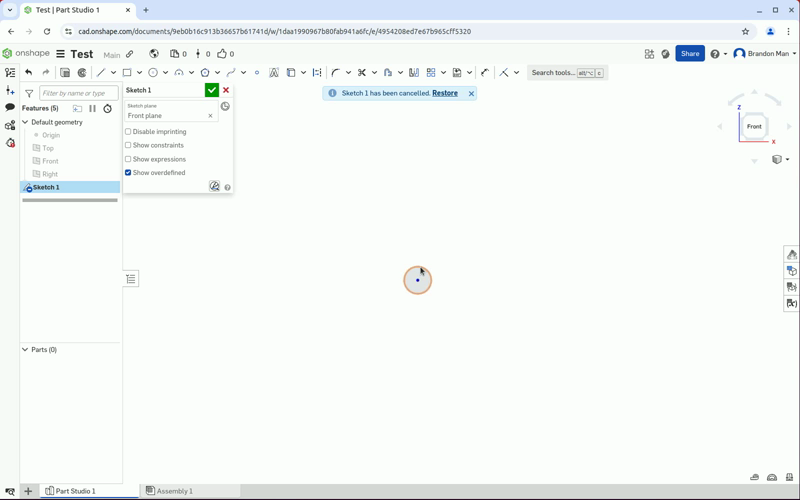
scroll(6)
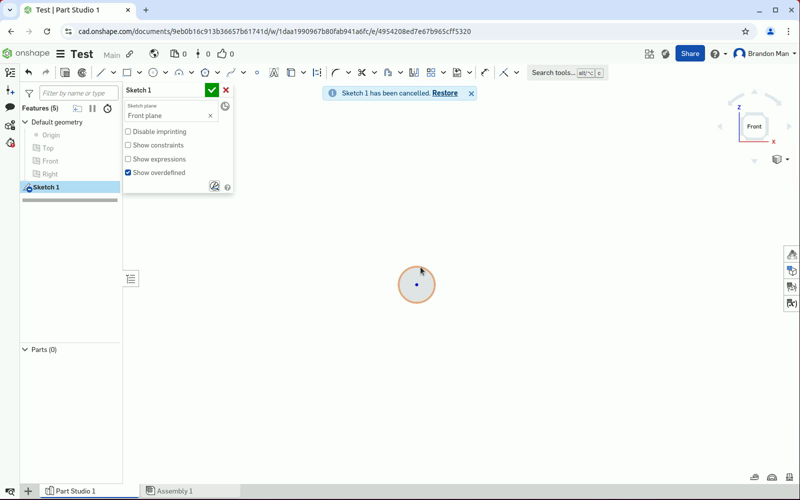
scroll(6)
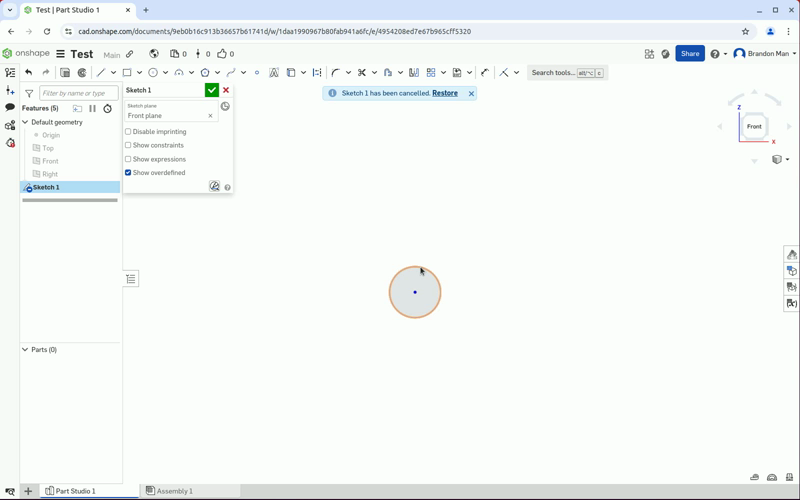
scroll(6)
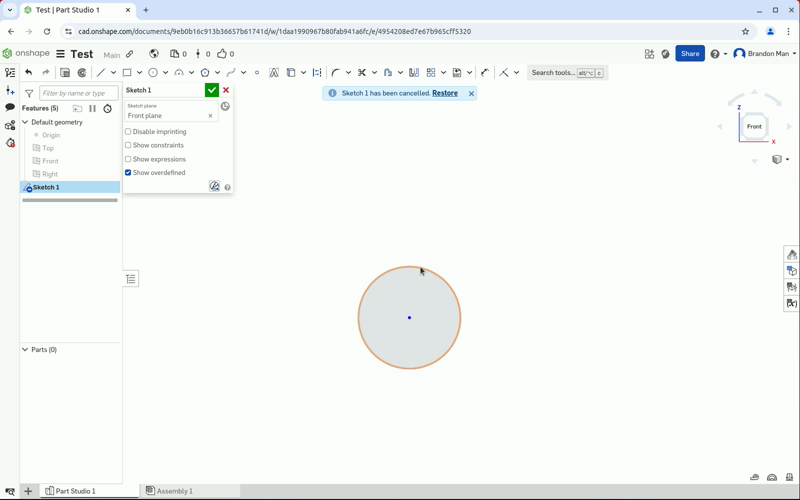
click(420, 266)
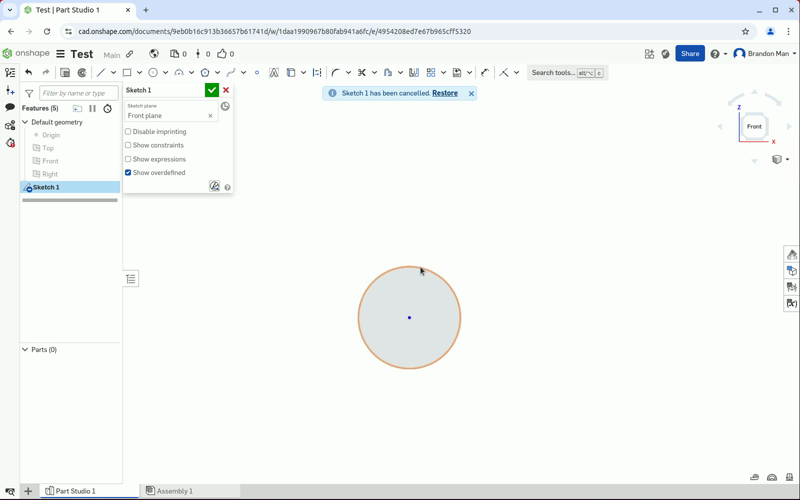
scroll(-6)
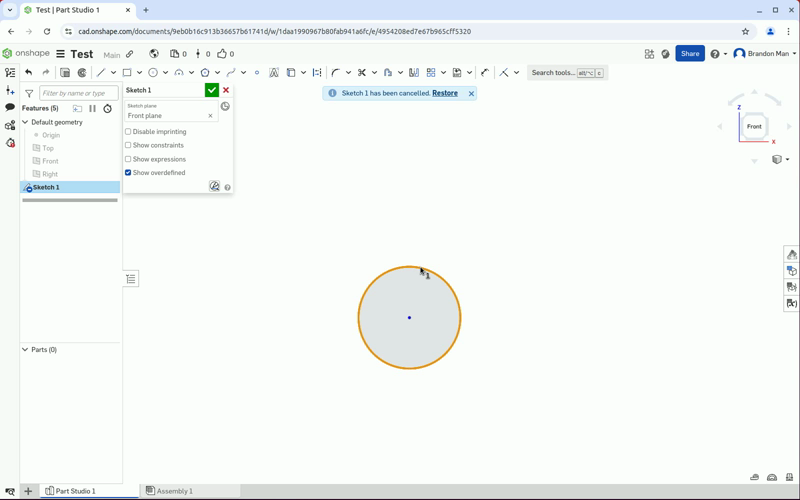
scroll(-6)
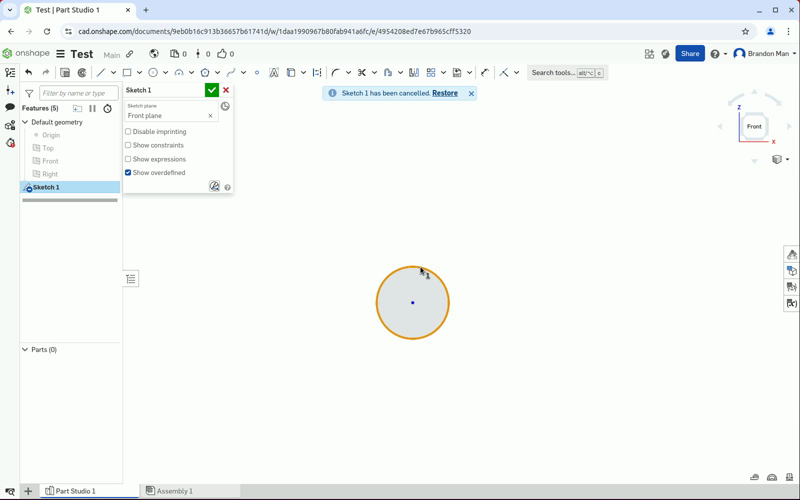
scroll(-6)
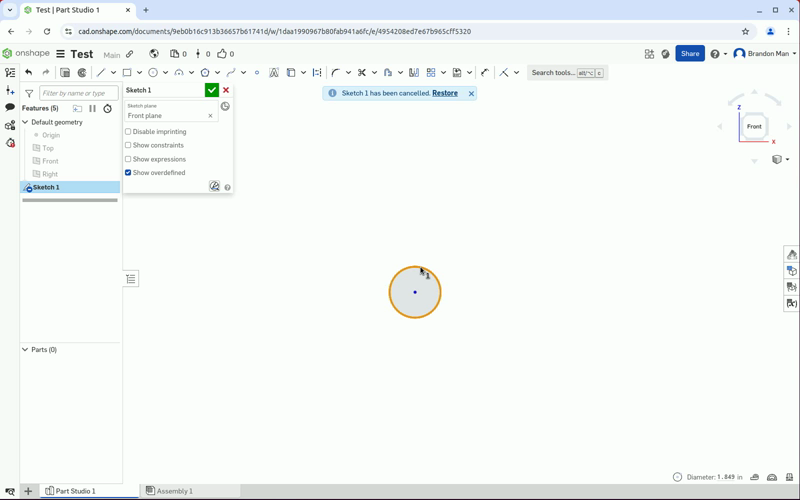
scroll(-6)
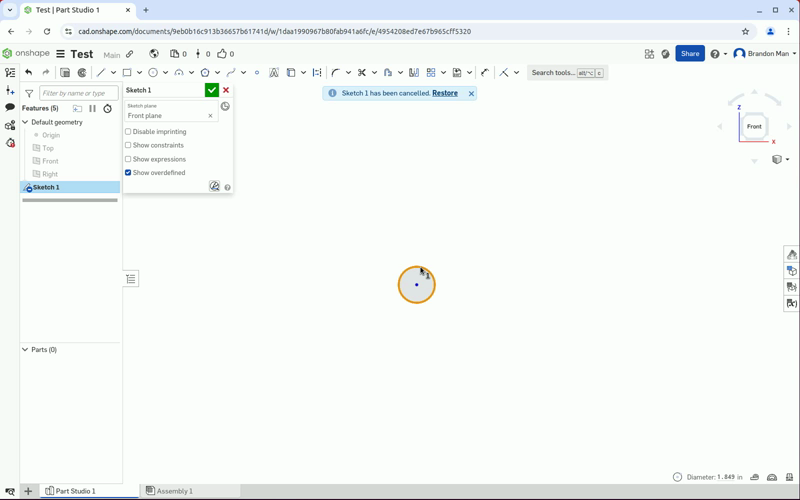
scroll(-6)
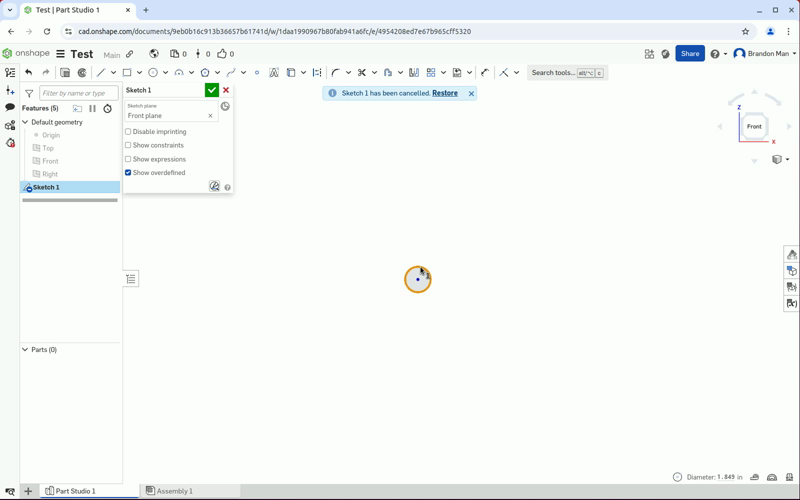
scroll(-6)
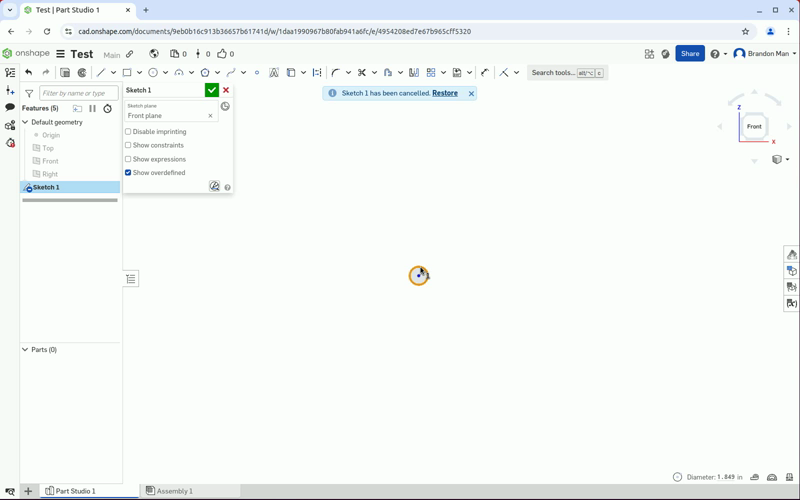
scroll(-6)
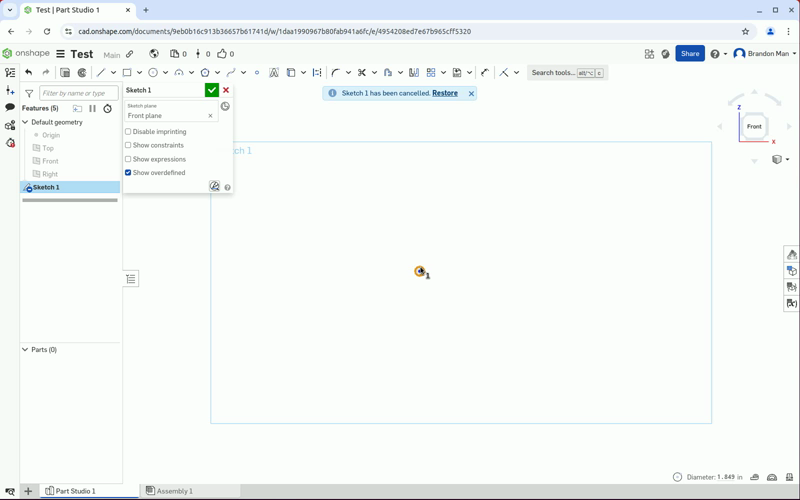
mouse_move(73, 352)
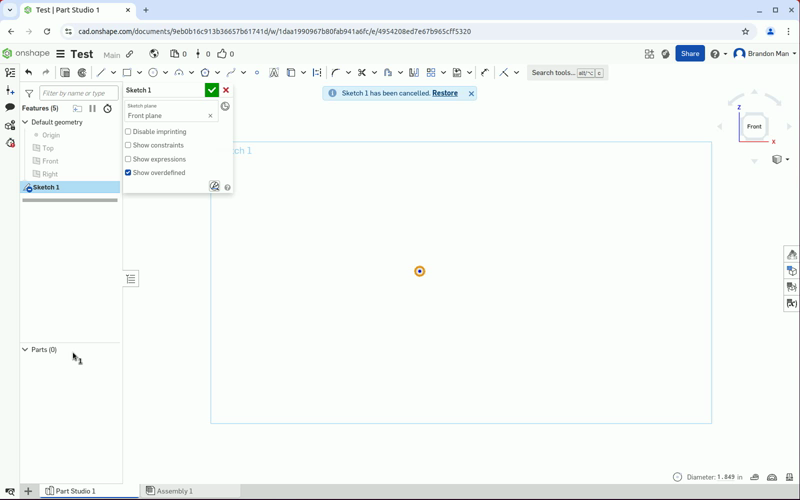
key(shift+y)
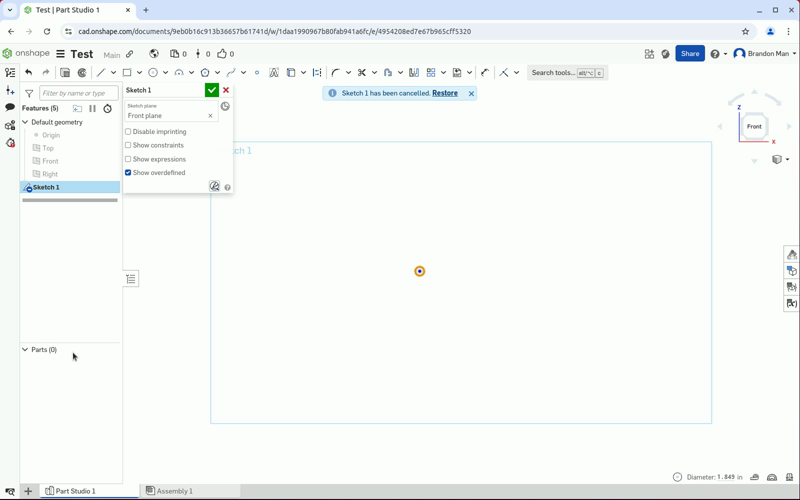
key(shift+e)
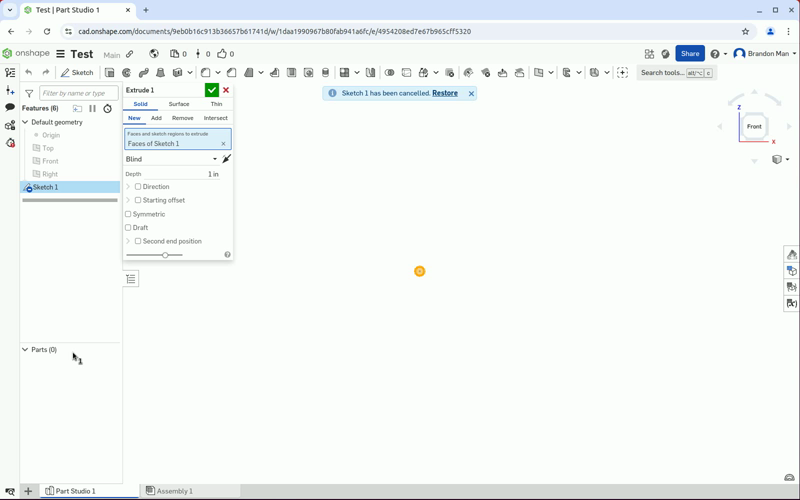
mouse_move(143, 106)
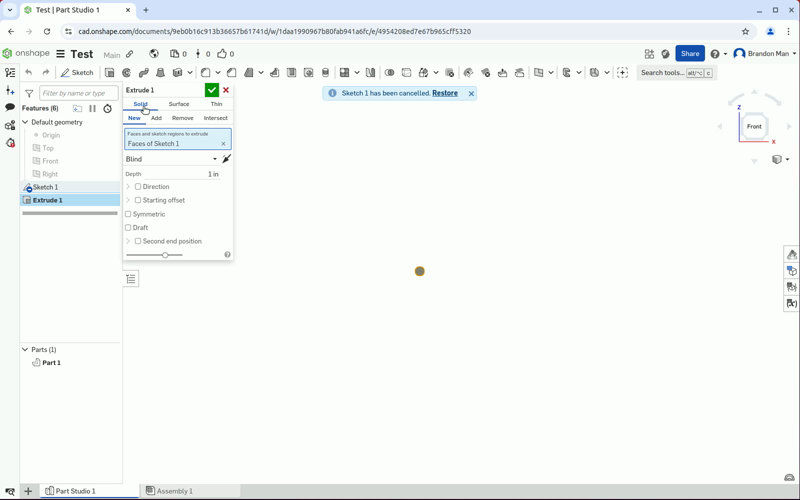
click(143, 106)
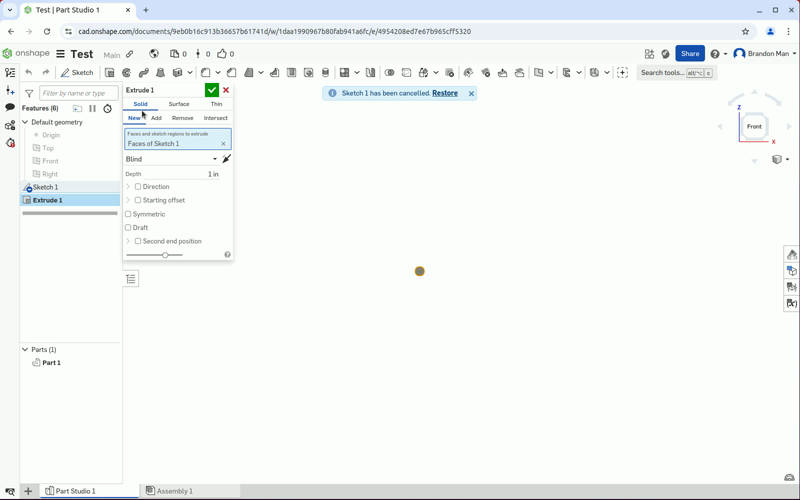
mouse_move(137, 120)
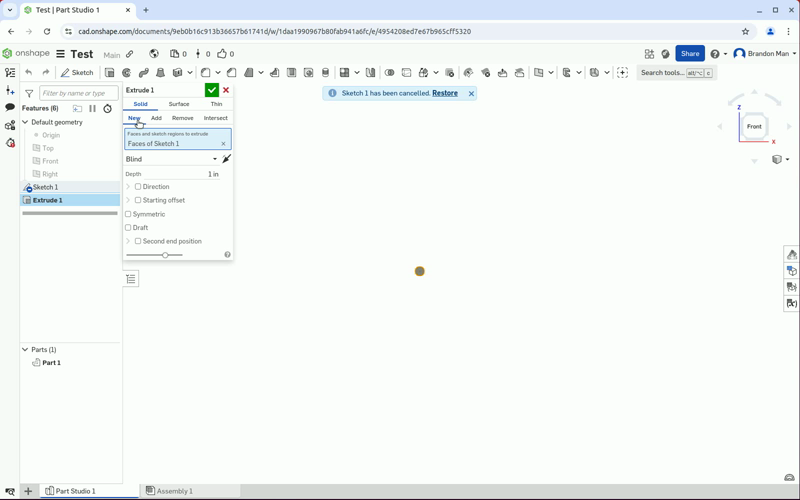
click(137, 120)
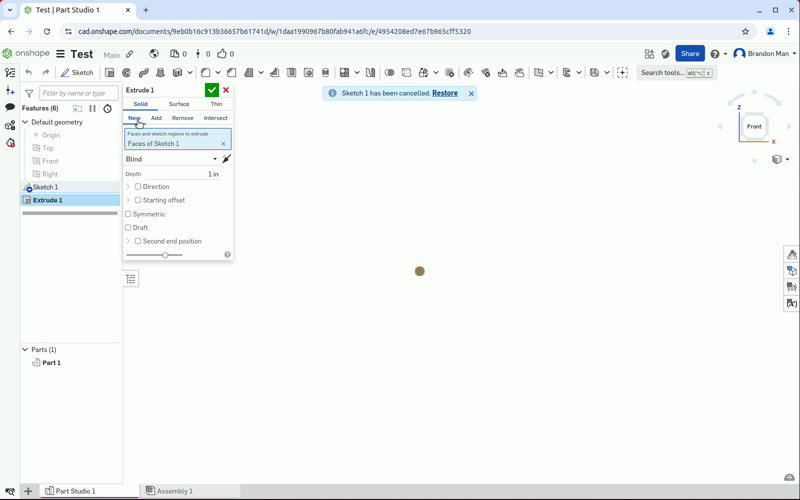
key(tab, 4)
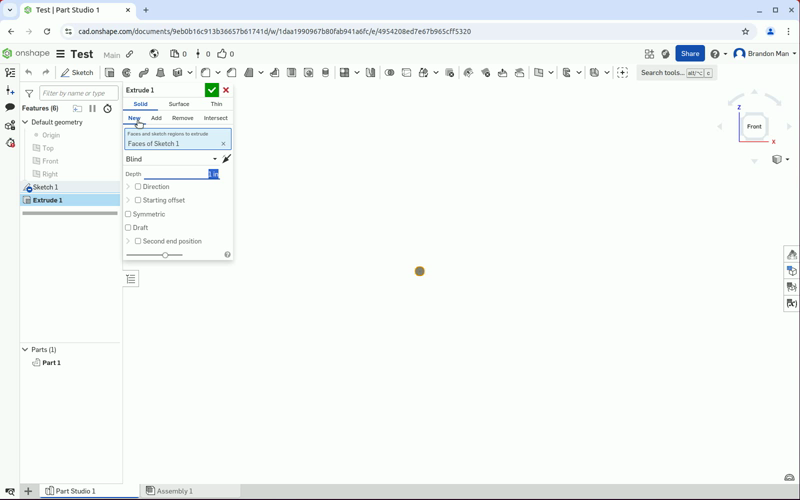
text(1.444)
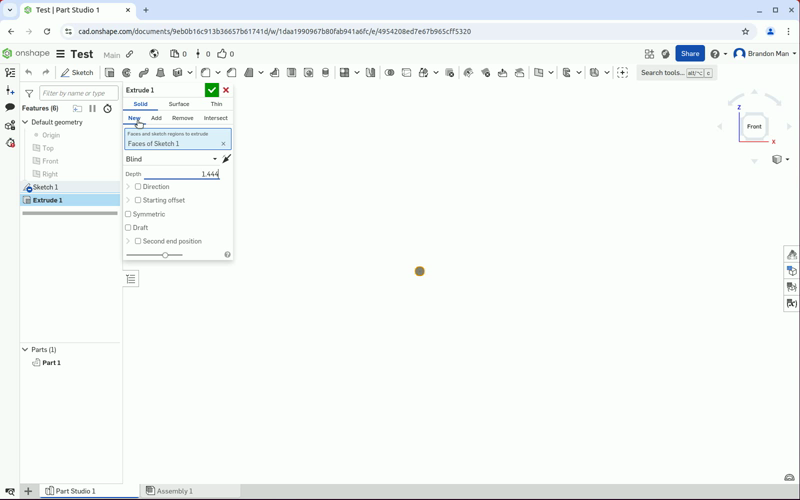
key(enter)
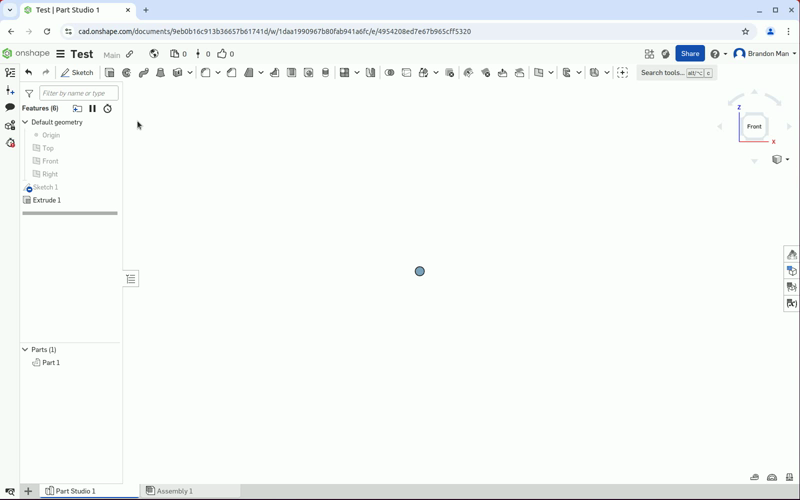
key(shift+h)
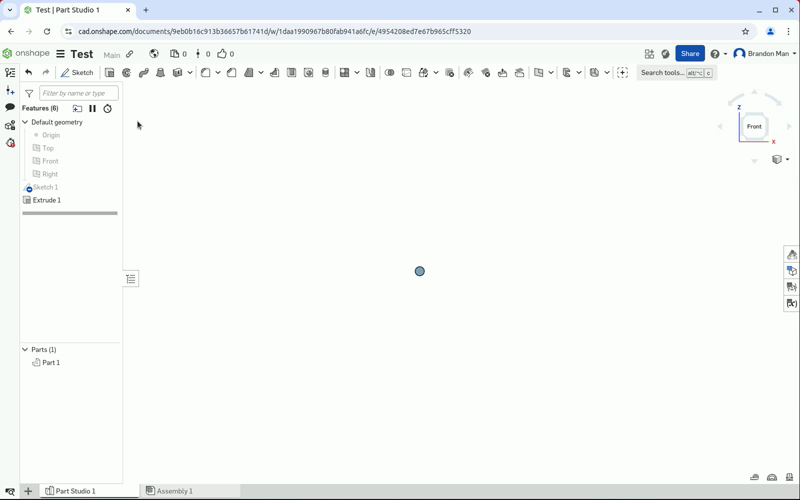
key(shift+h)
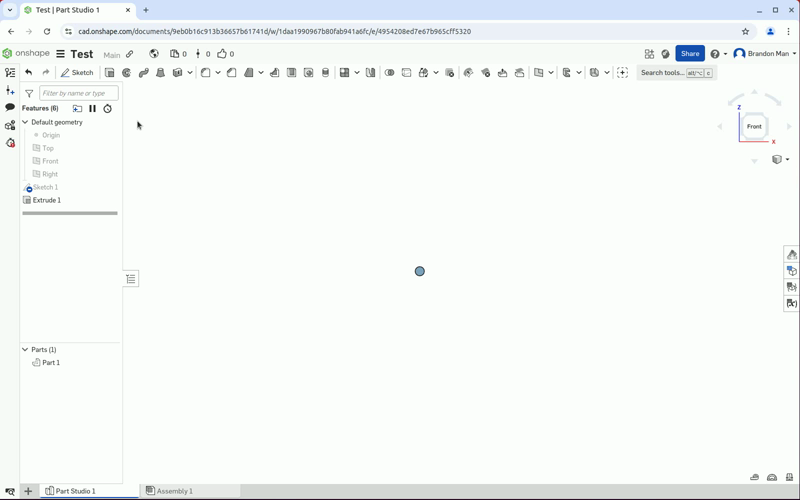
mouse_move(73, 189)
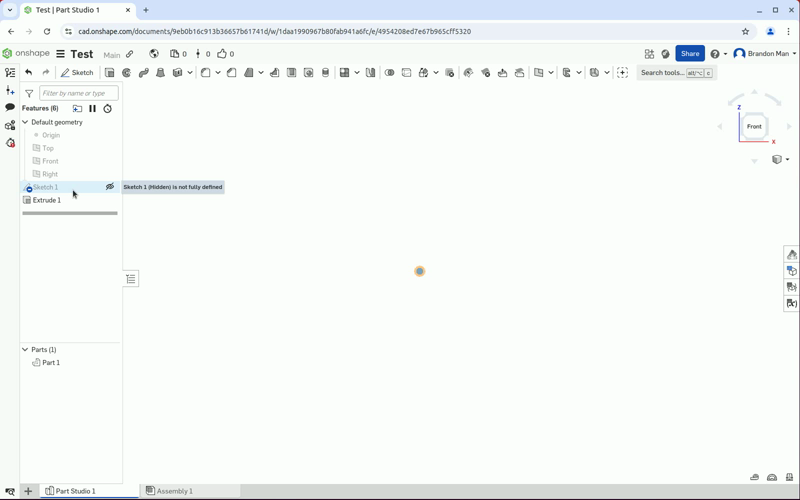
click(73, 189)
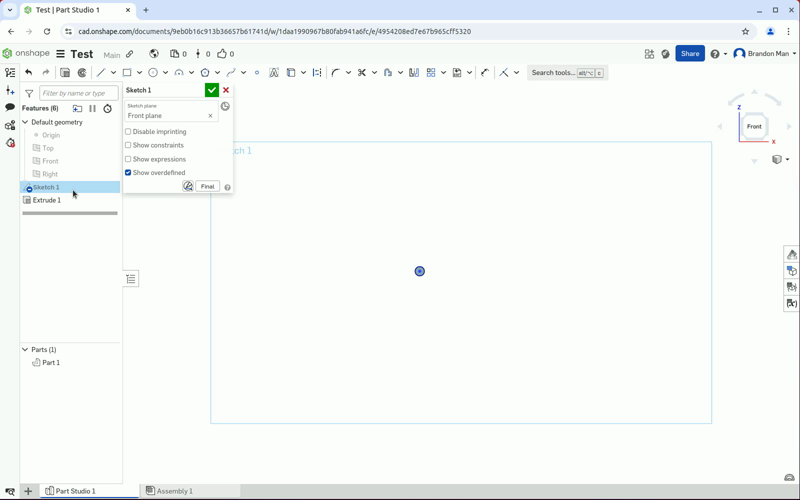
mouse_move(229, 92)
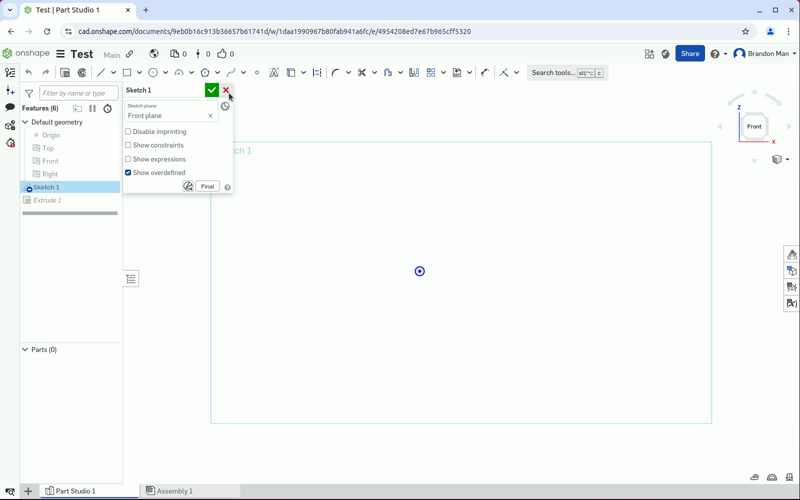
click(229, 92)
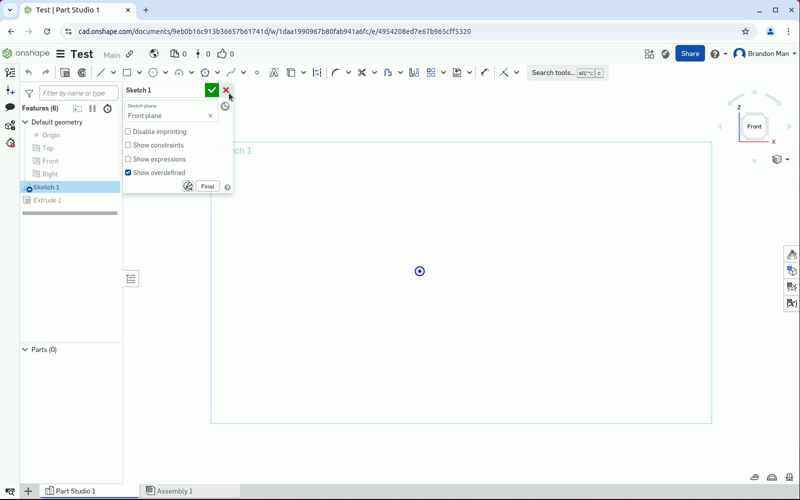
key(shift+s)
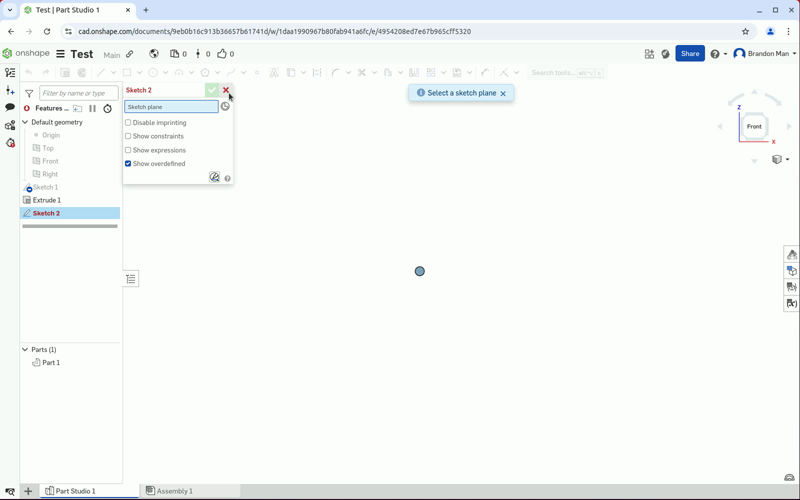
mouse_move(73, 163)
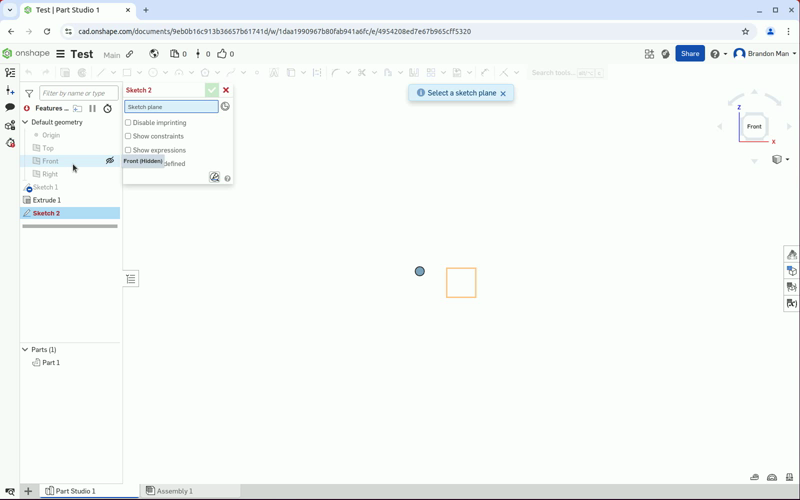
click(73, 163)
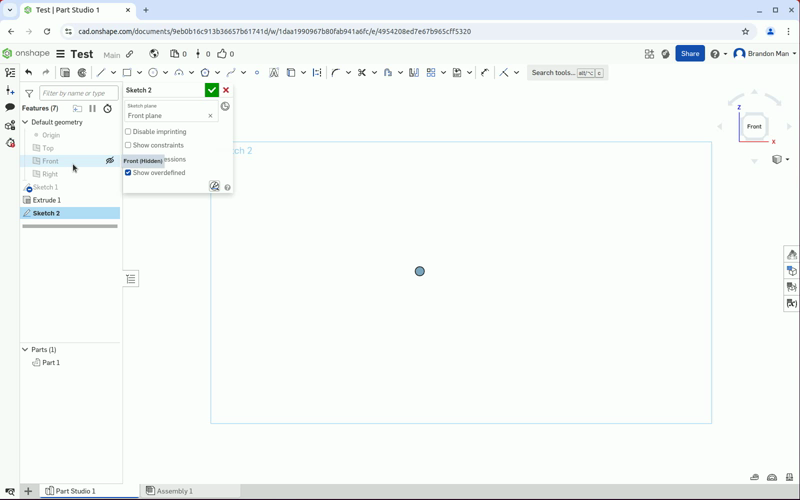
mouse_move(73, 352)
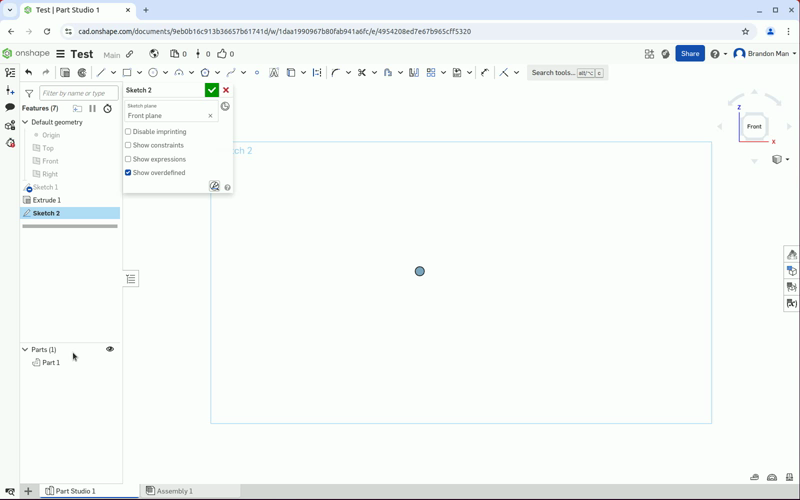
key(y)
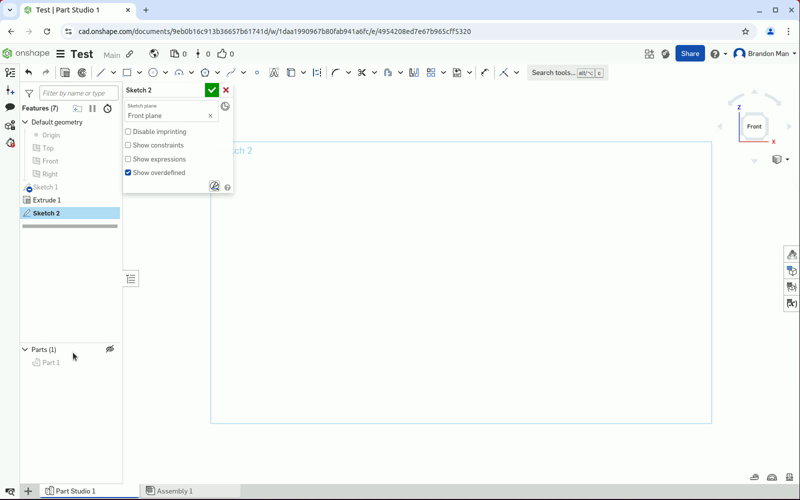
key(c)
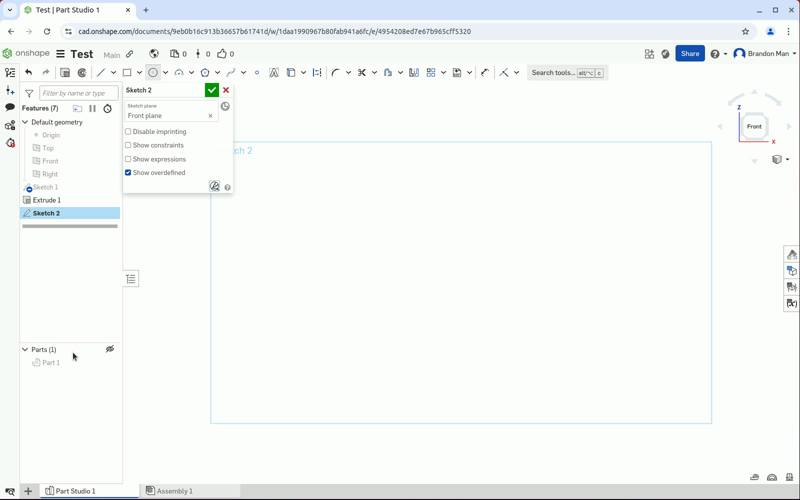
key_down(shift)
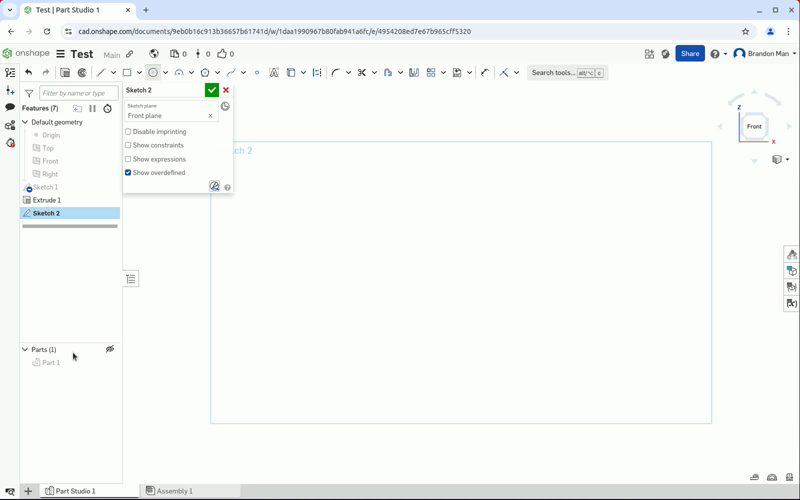
mouse_move(419, 271)
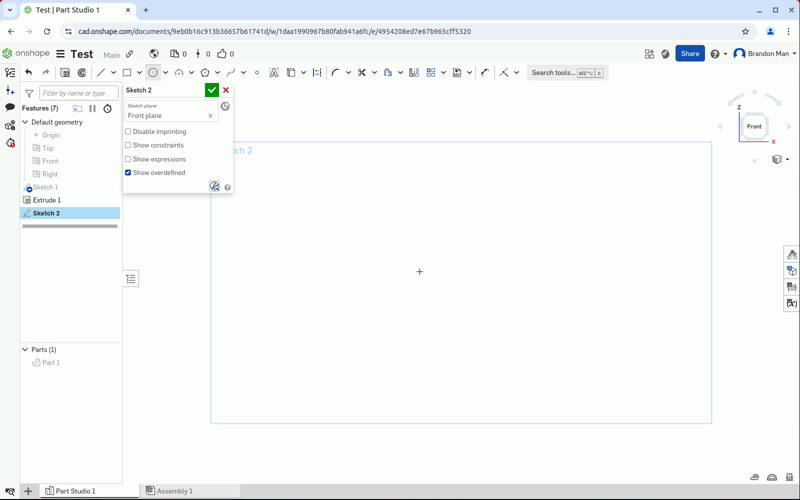
click(419, 271)
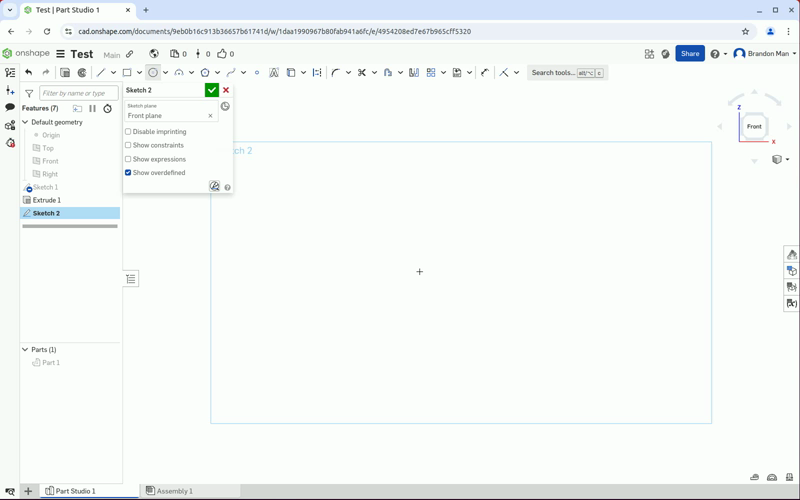
key_up(shift)
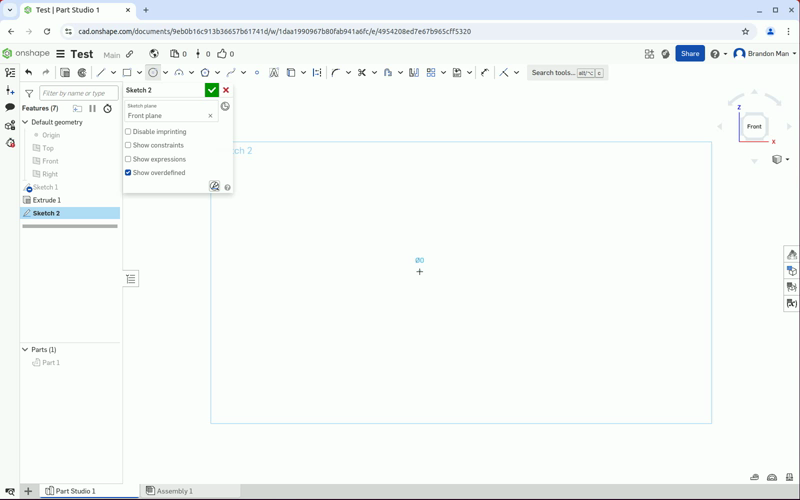
mouse_move(422, 271)
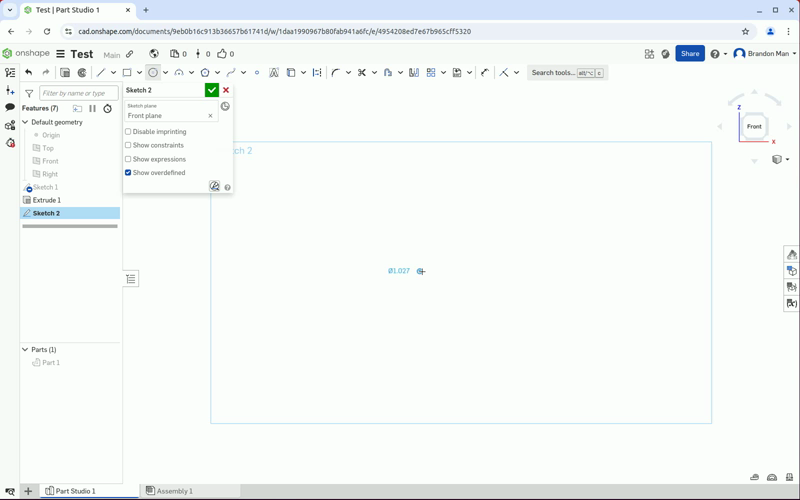
scroll(6)
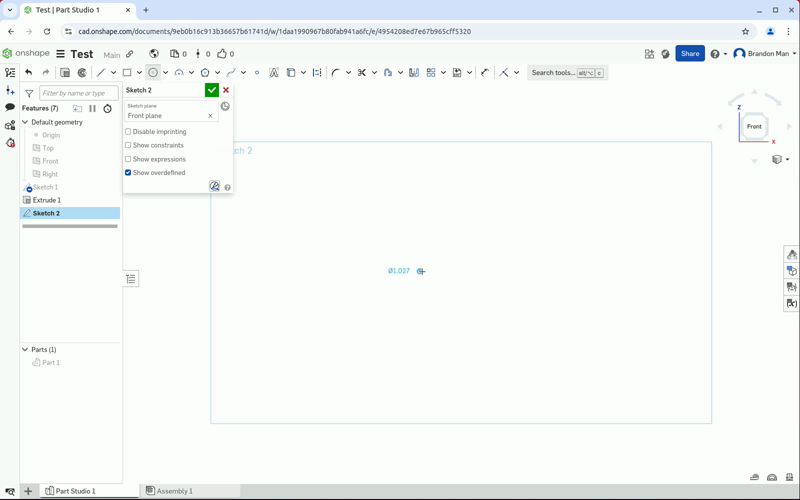
scroll(6)
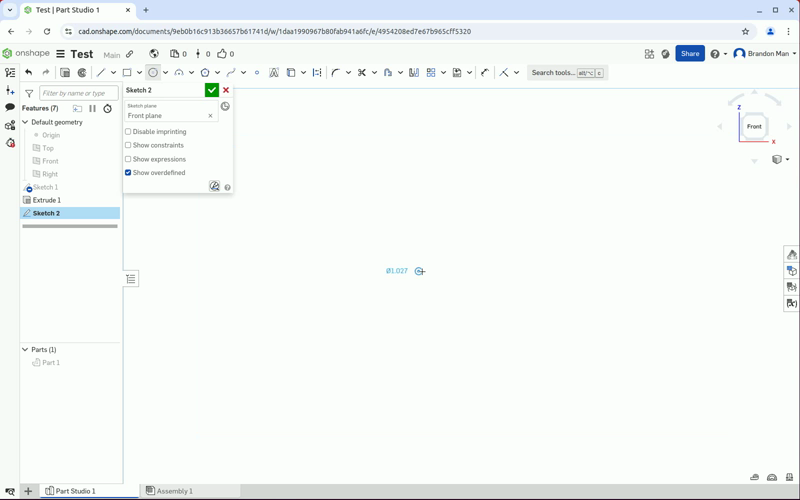
scroll(6)
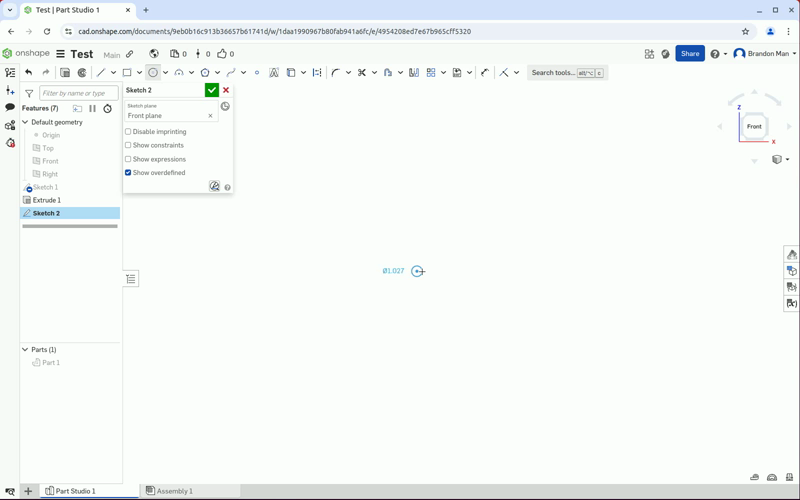
scroll(6)
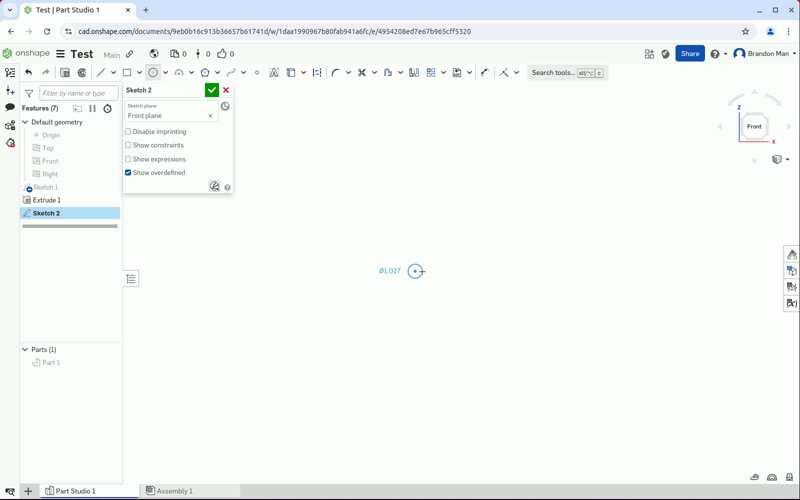
scroll(6)
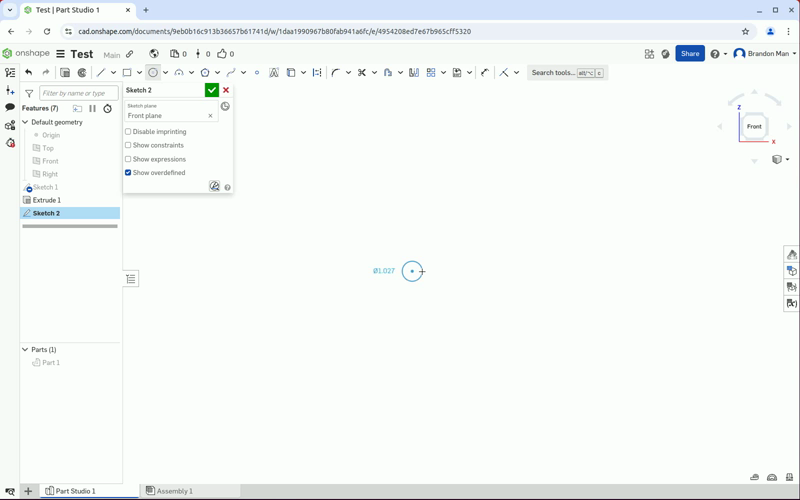
scroll(6)
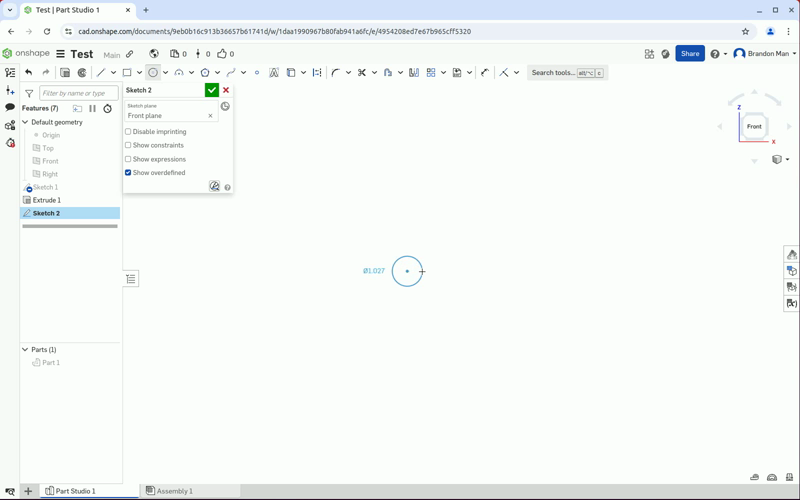
scroll(6)
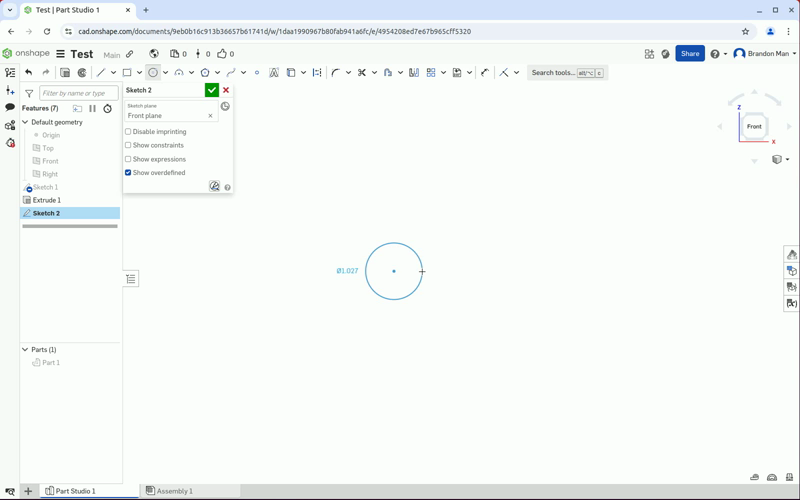
click(422, 271)
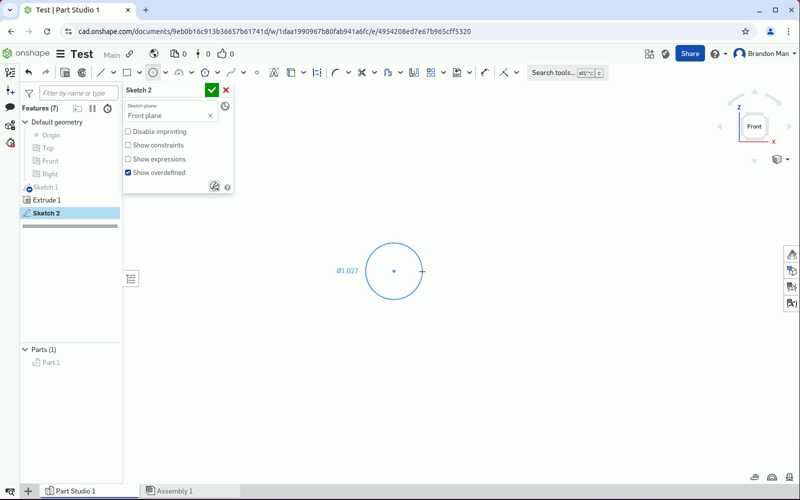
scroll(-6)
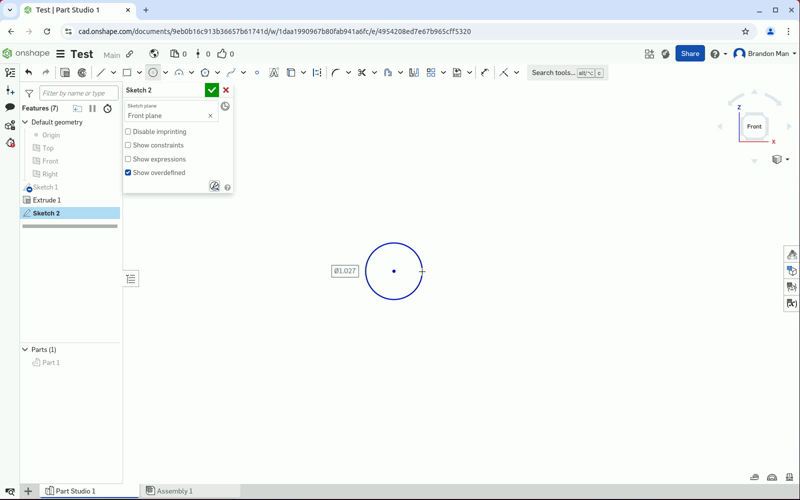
scroll(-6)
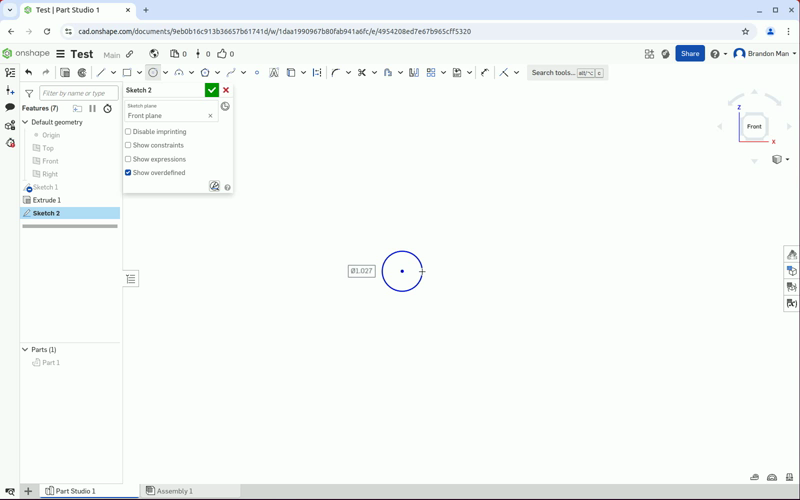
scroll(-6)
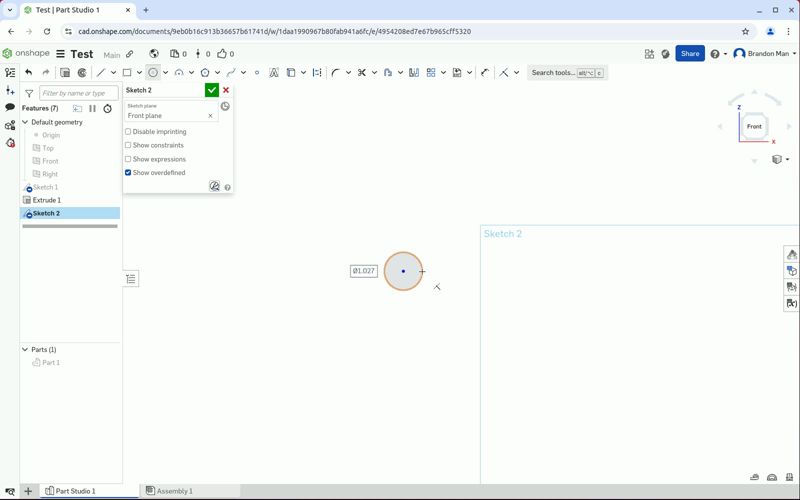
scroll(-6)
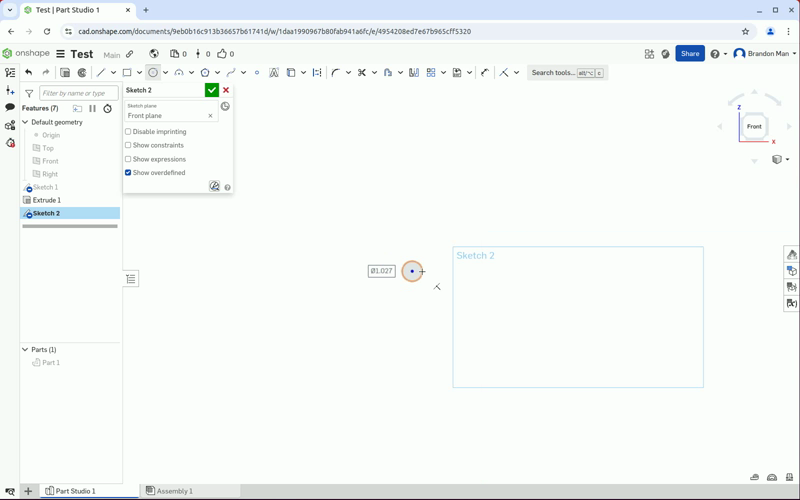
scroll(-6)
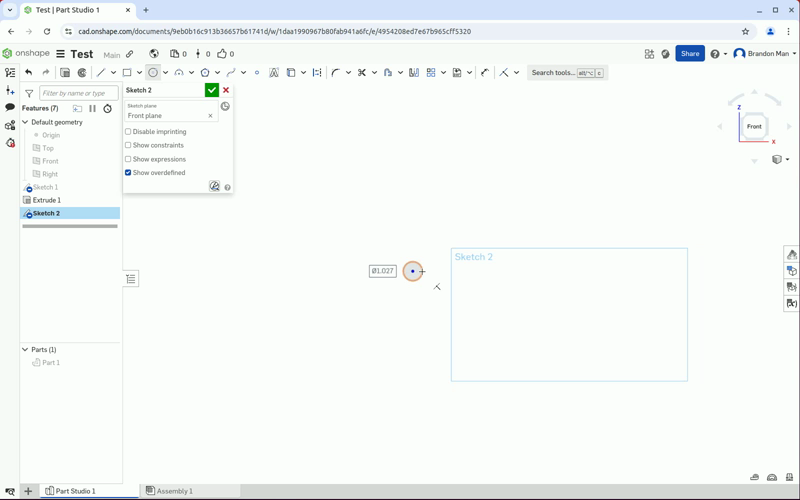
scroll(-6)
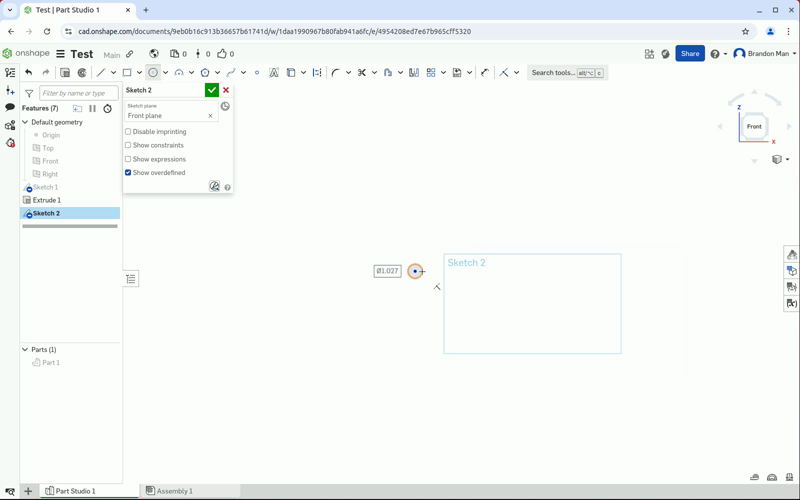
scroll(-6)
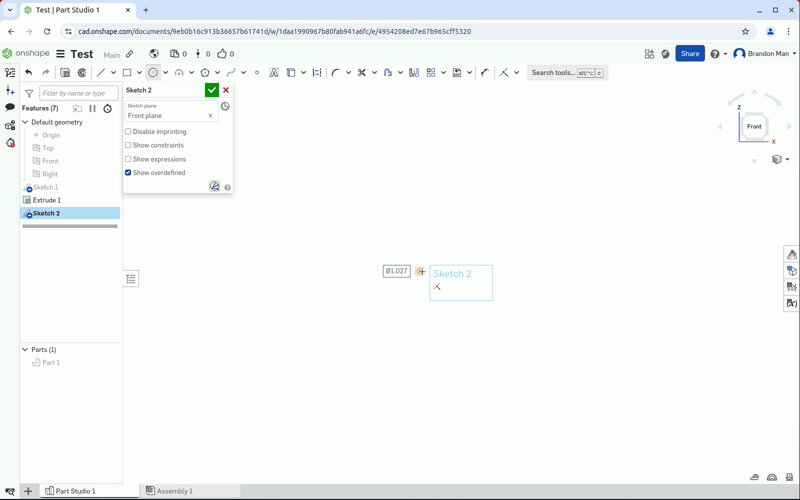
key(esc)
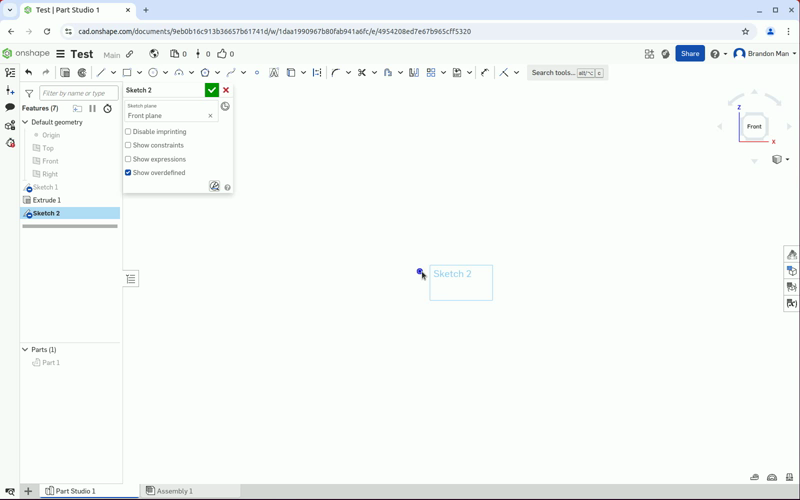
mouse_move(418, 272)
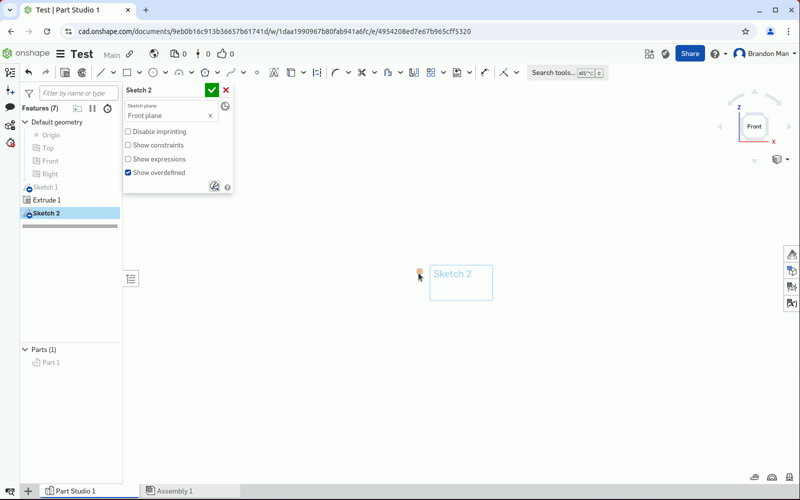
scroll(6)
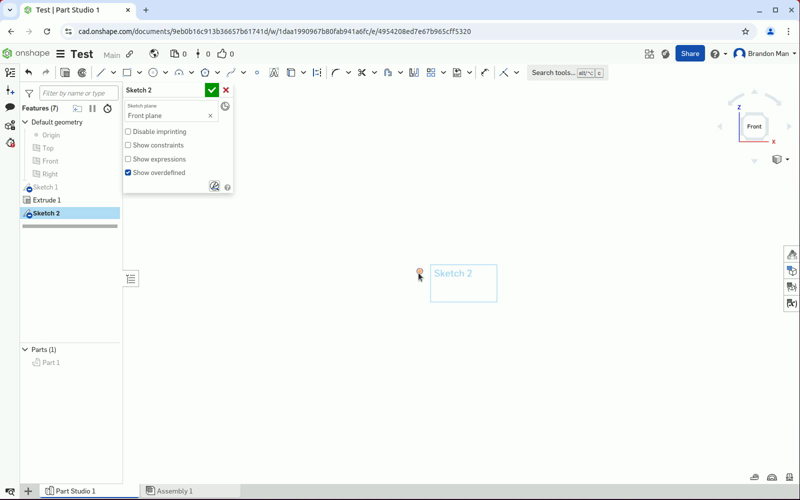
scroll(6)
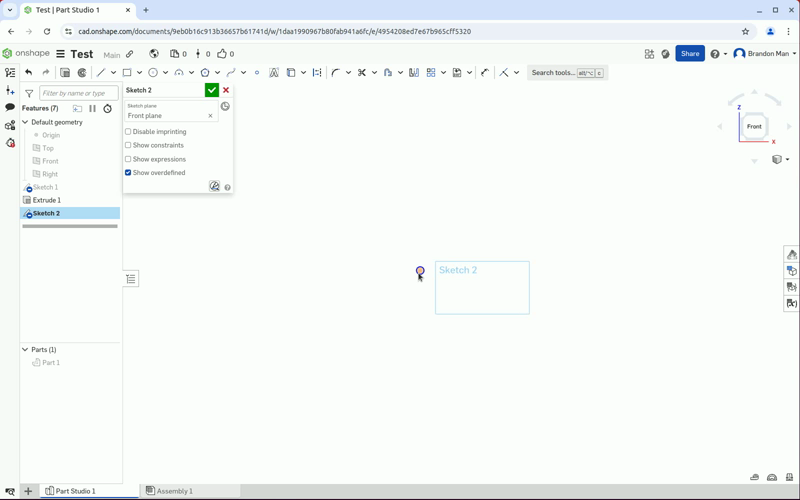
scroll(6)
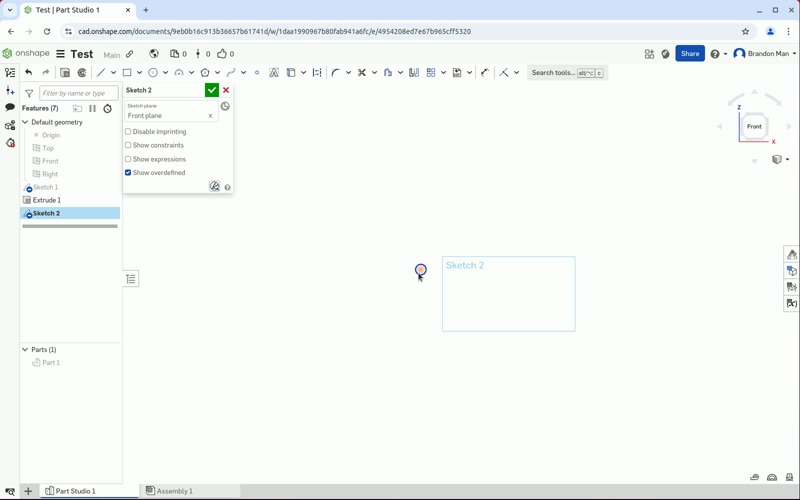
scroll(6)
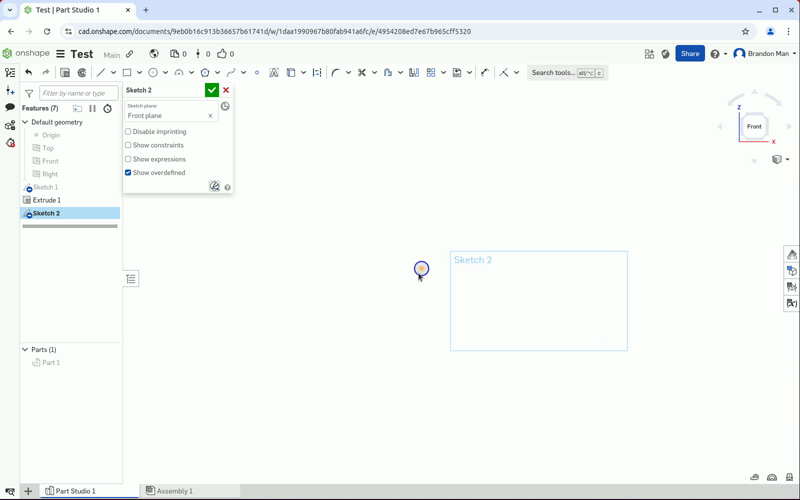
scroll(6)
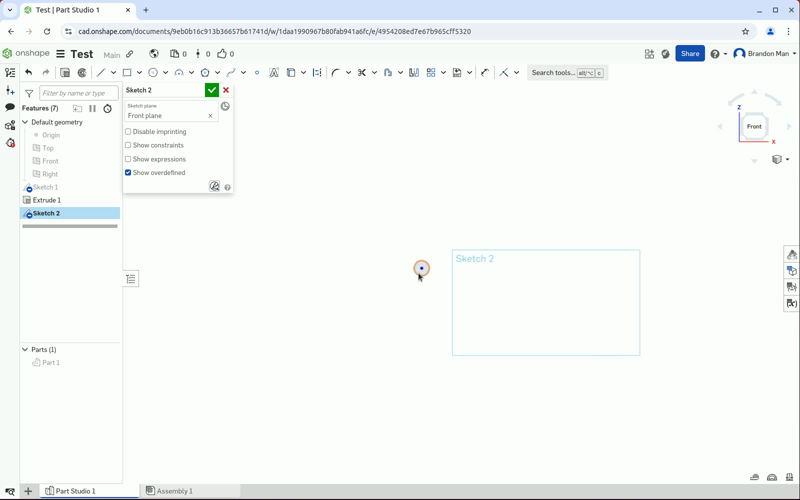
scroll(6)
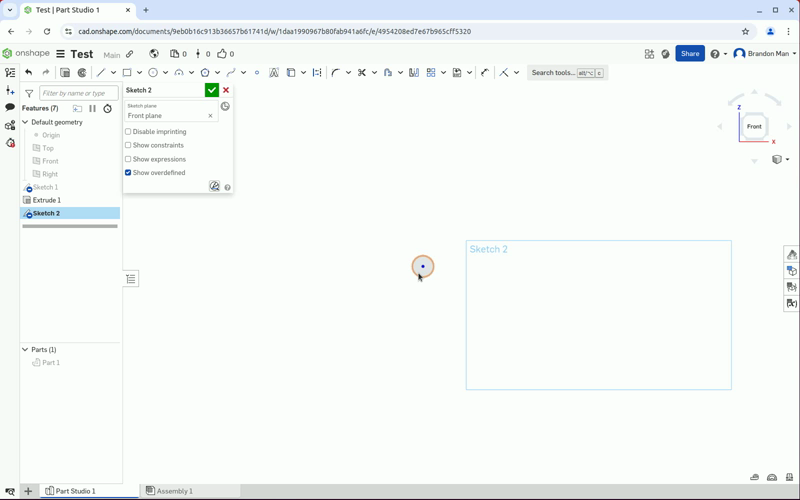
scroll(6)
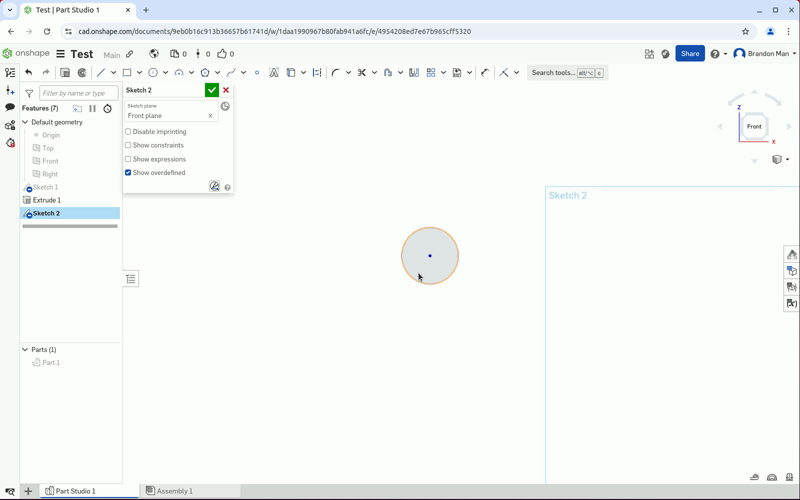
click(418, 272)
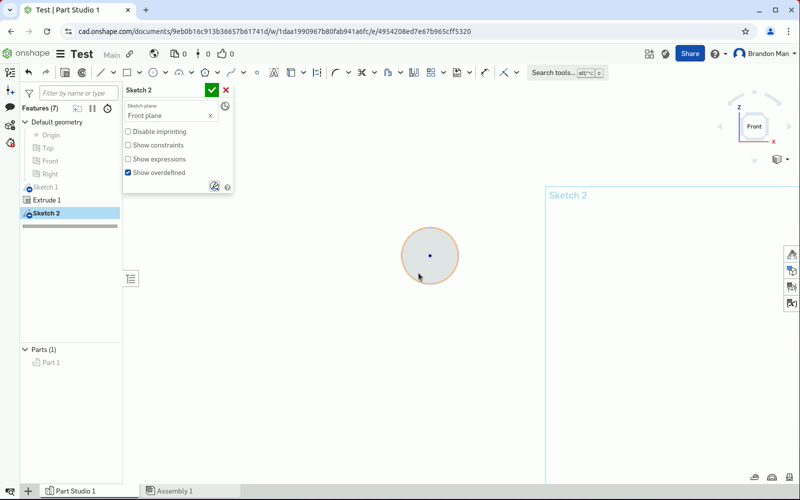
scroll(-6)
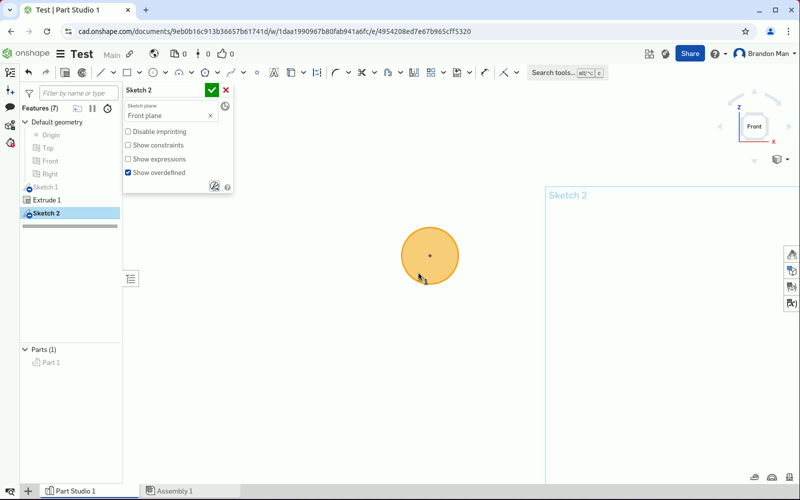
scroll(-6)
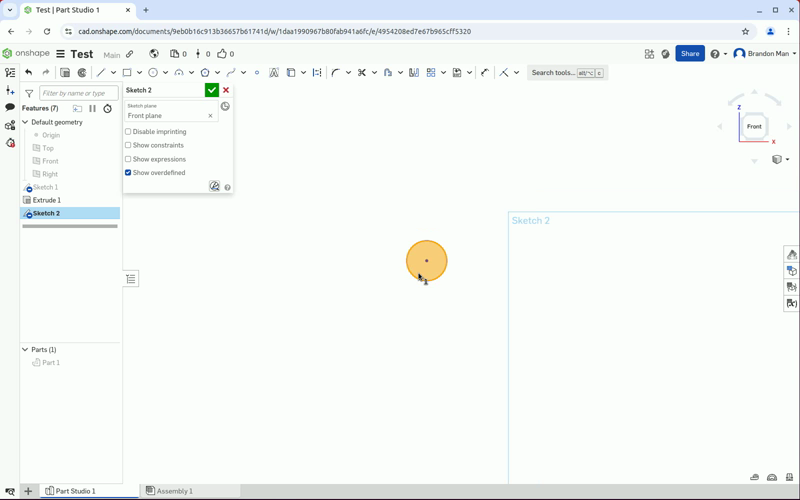
scroll(-6)
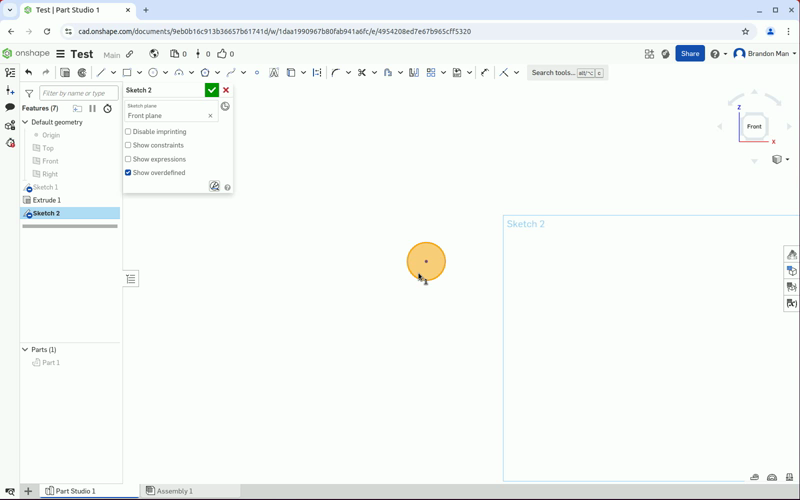
scroll(-6)
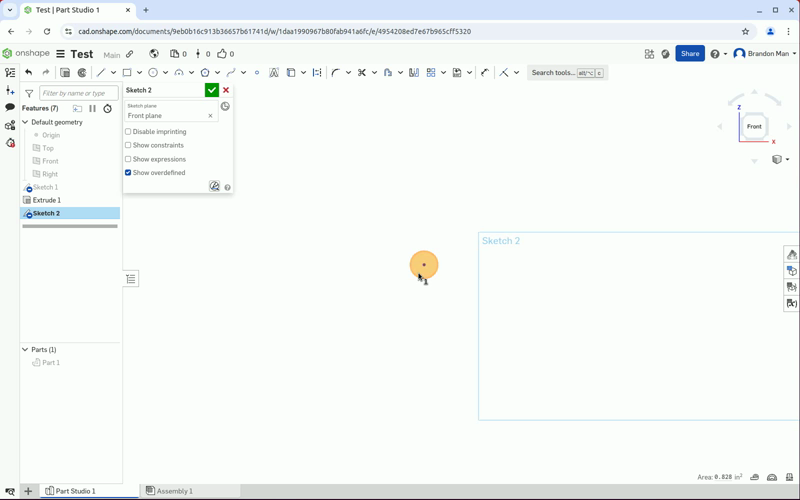
scroll(-6)
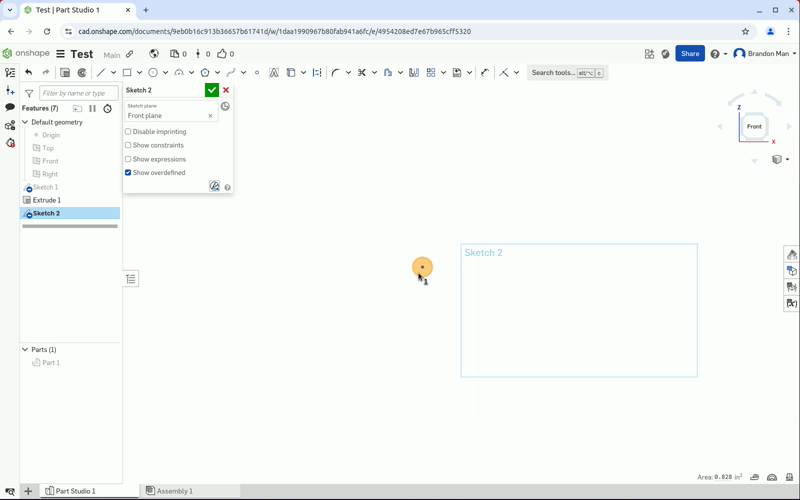
scroll(-6)
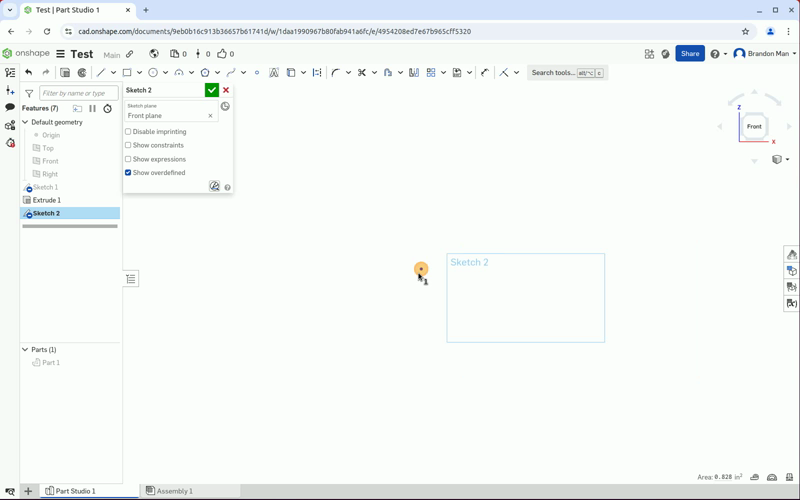
scroll(-6)
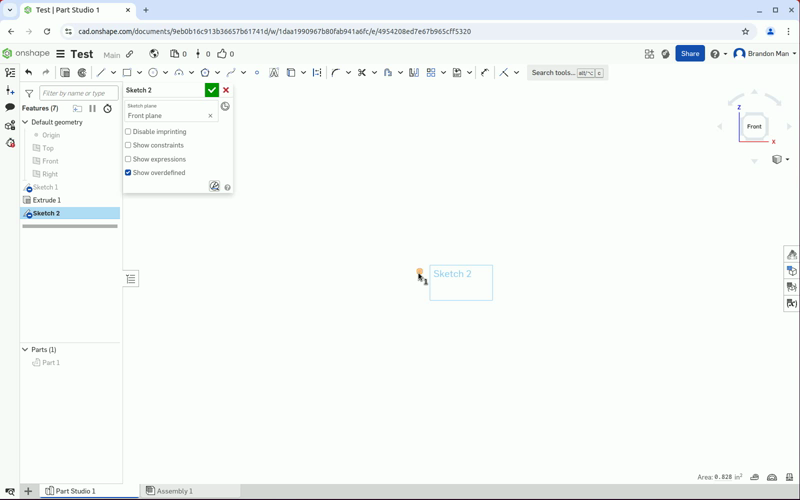
mouse_move(73, 352)
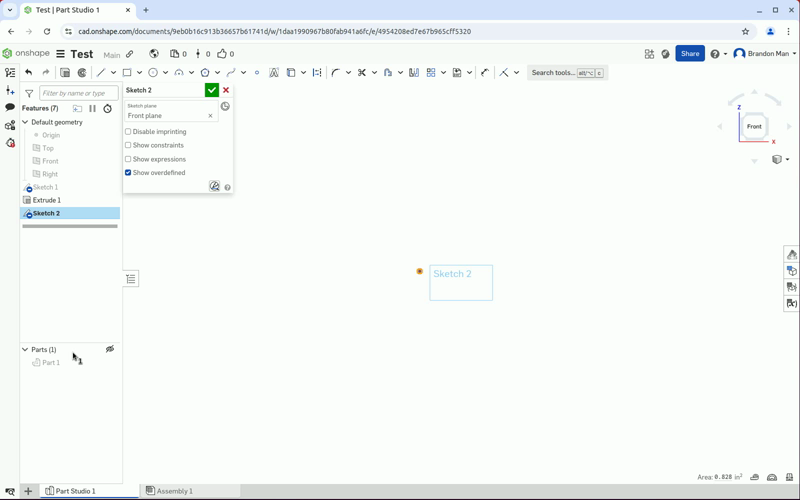
key(shift+y)
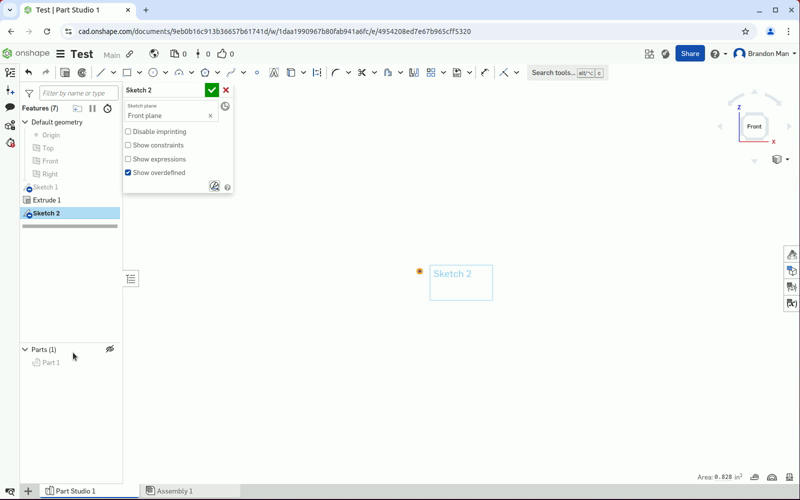
key(shift+e)
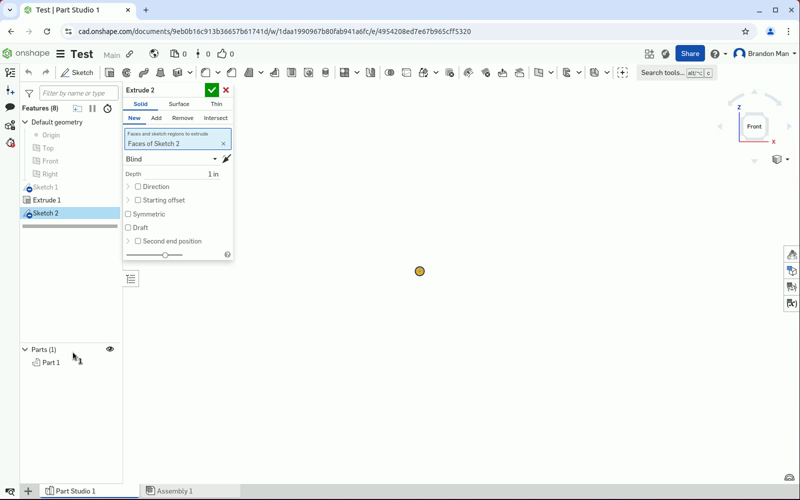
mouse_move(143, 106)
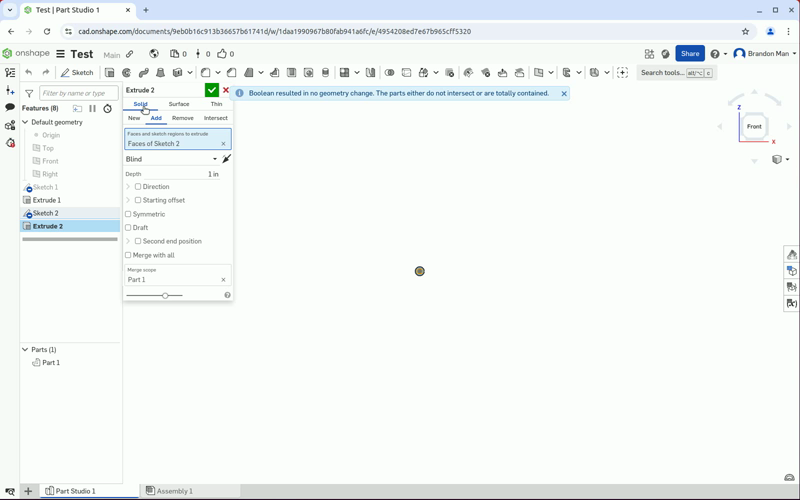
click(143, 106)
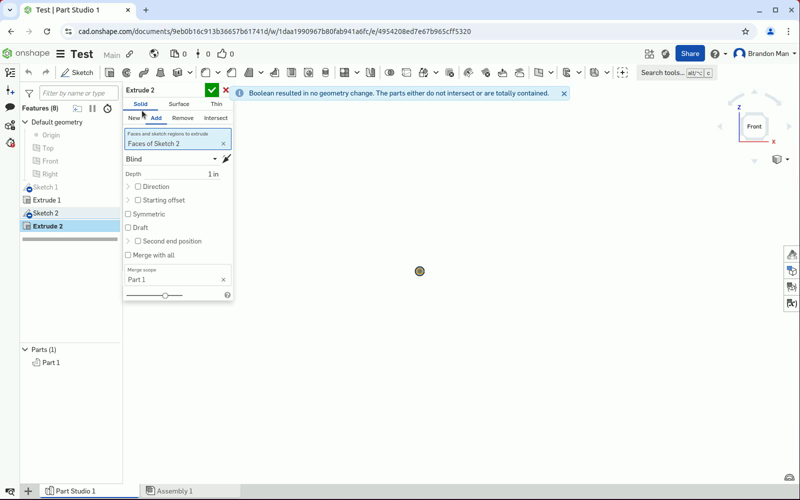
mouse_move(137, 120)
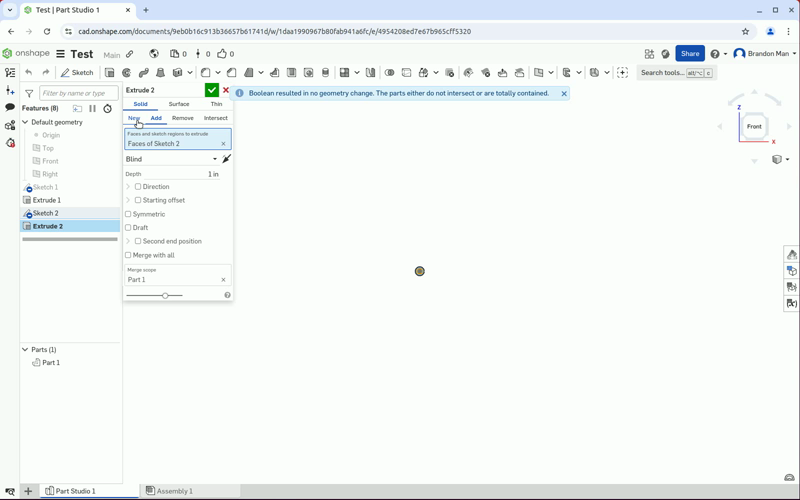
click(137, 120)
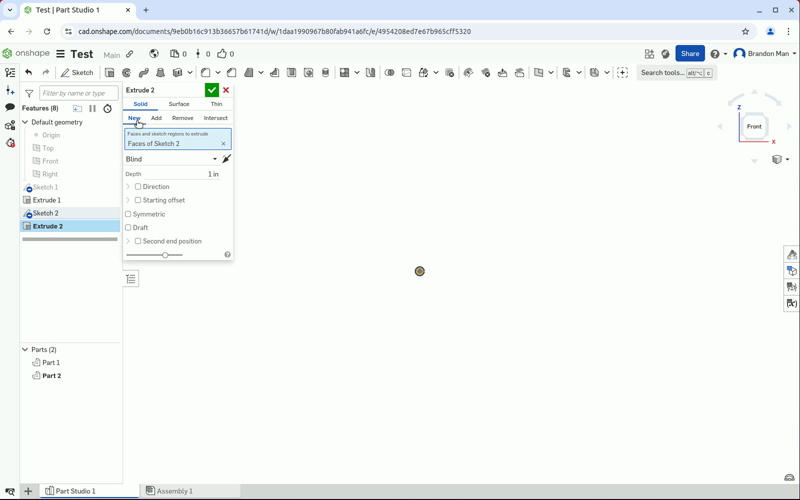
key(tab, 4)
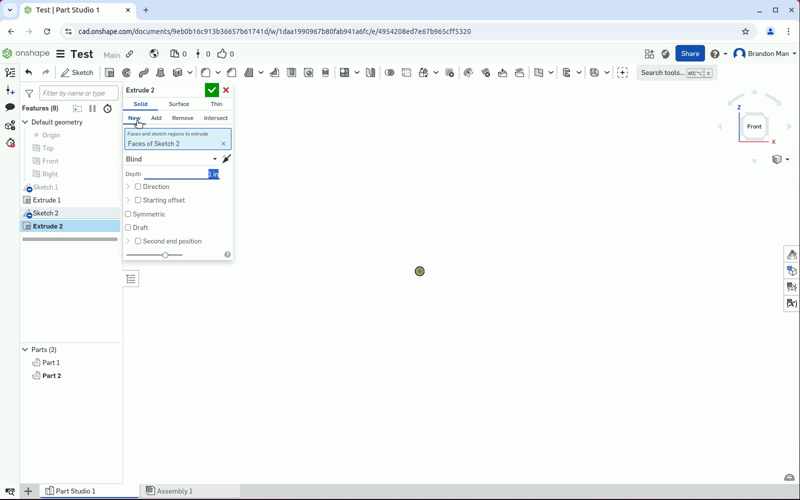
text(-23.108)
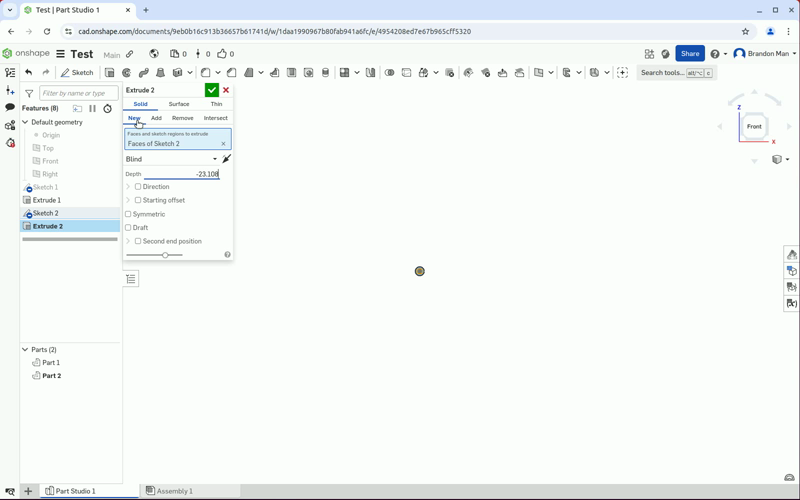
key(enter)
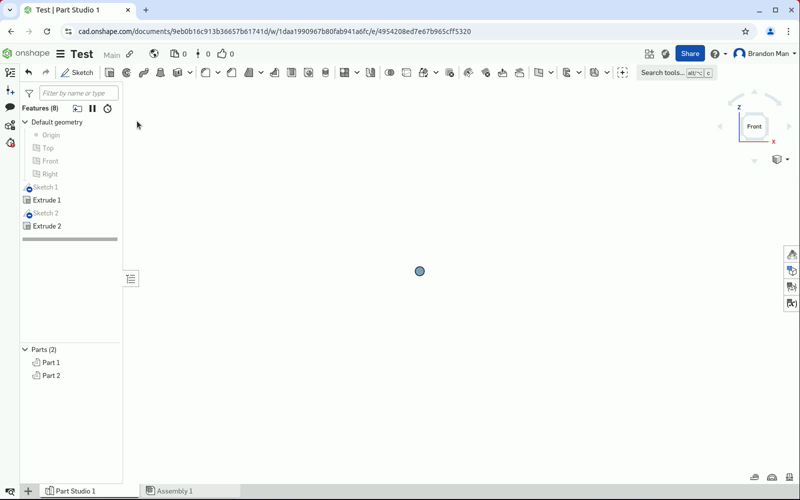
key(shift+h)
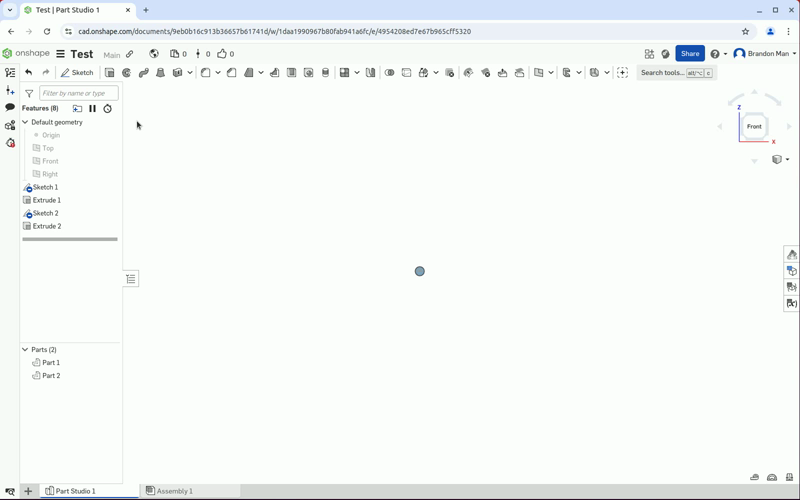
key(shift+h)
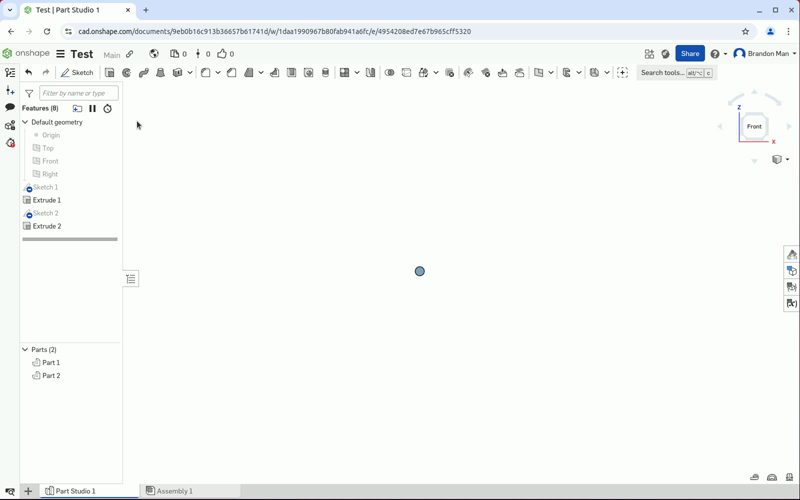
mouse_move(73, 189)
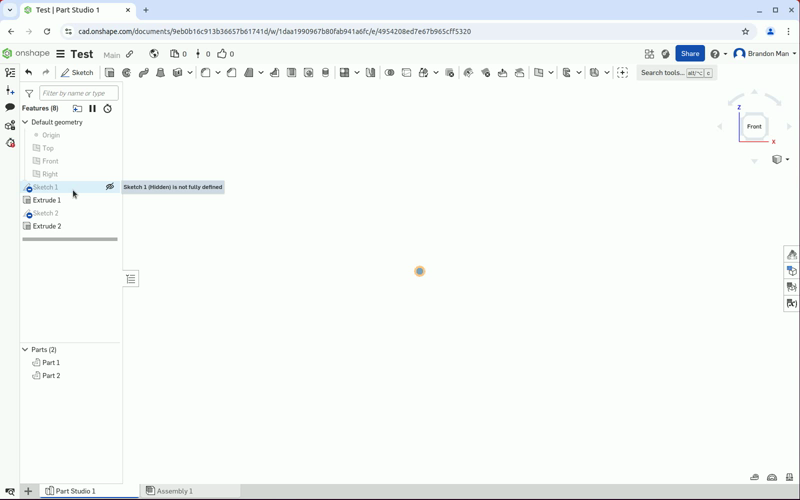
click(73, 189)
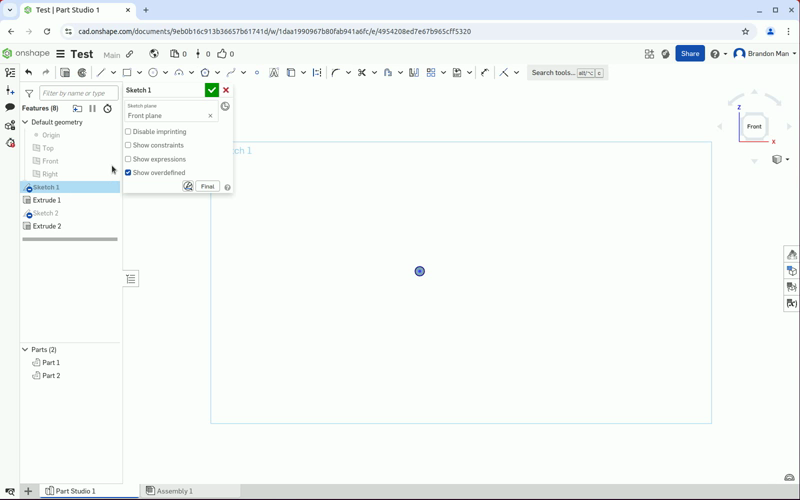
mouse_move(229, 92)
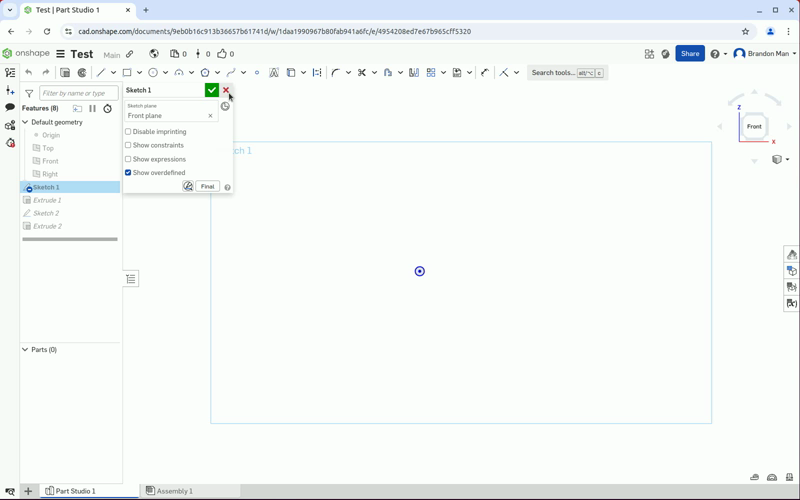
click(229, 92)
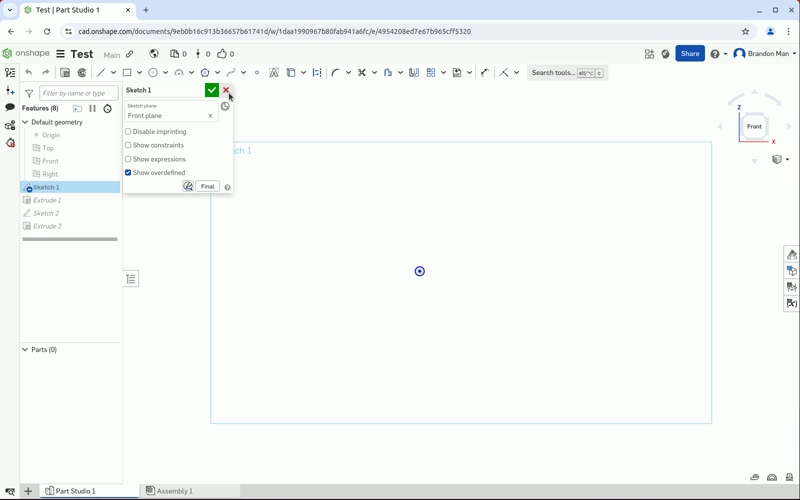
key(shift+s)
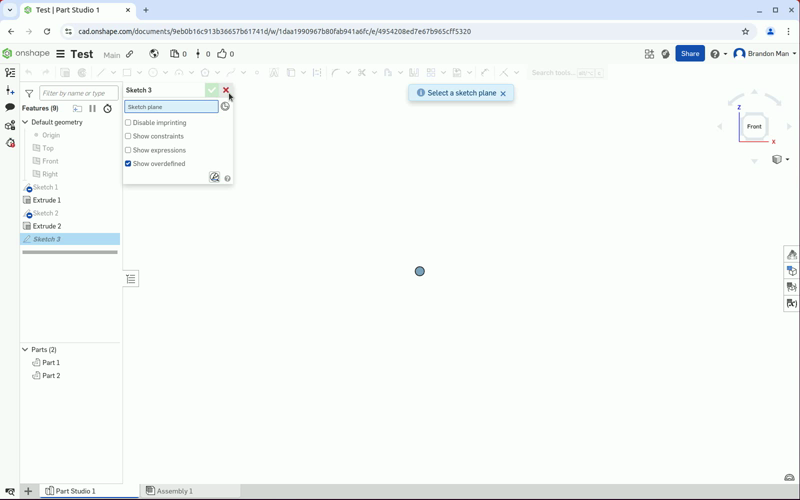
mouse_move(73, 163)
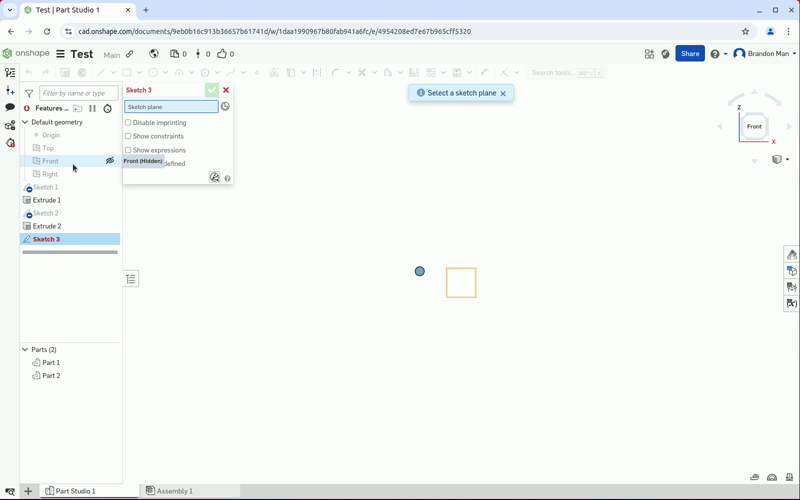
click(73, 163)
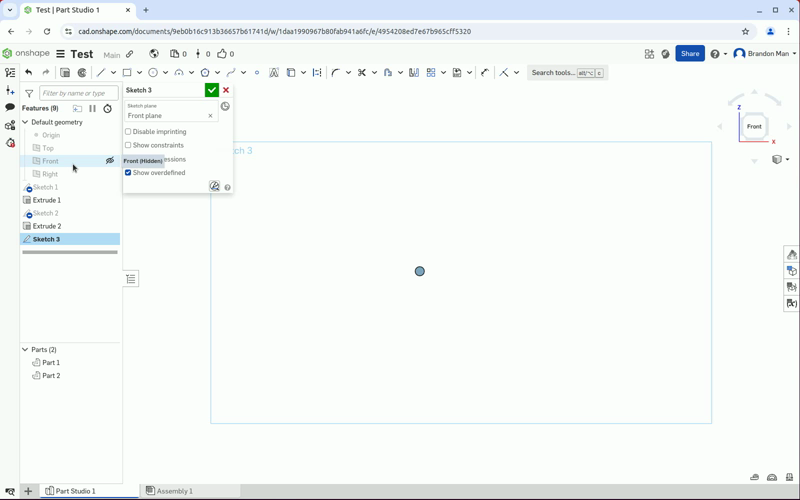
mouse_move(73, 352)
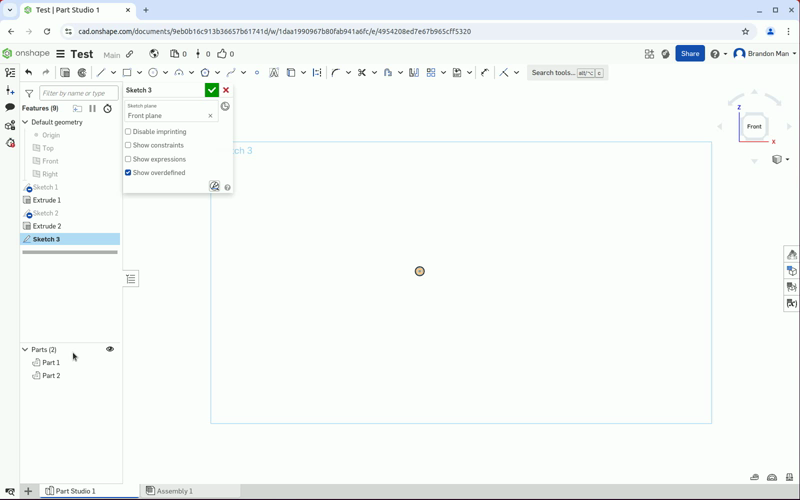
key(y)
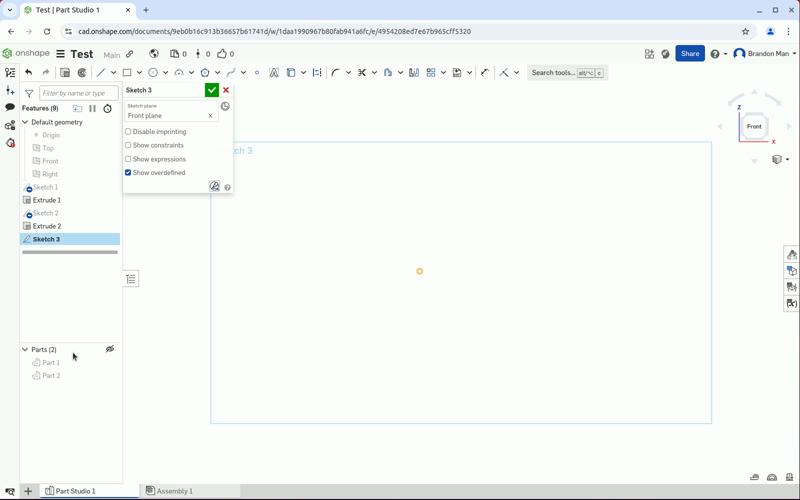
key(c)
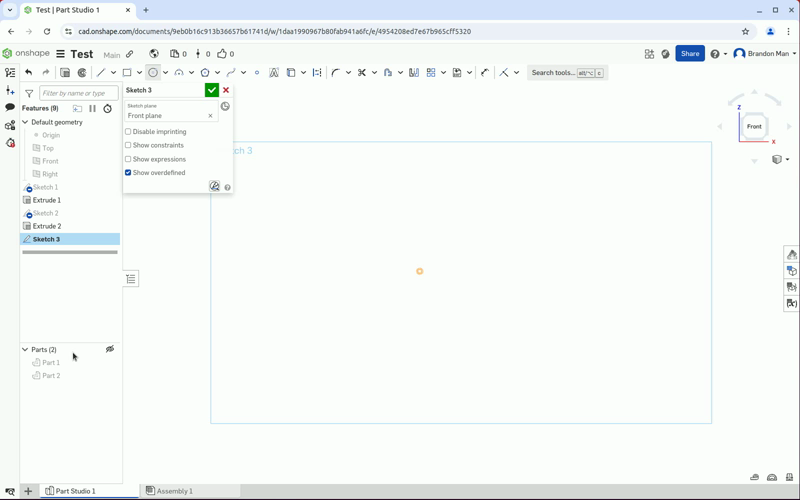
key_down(shift)
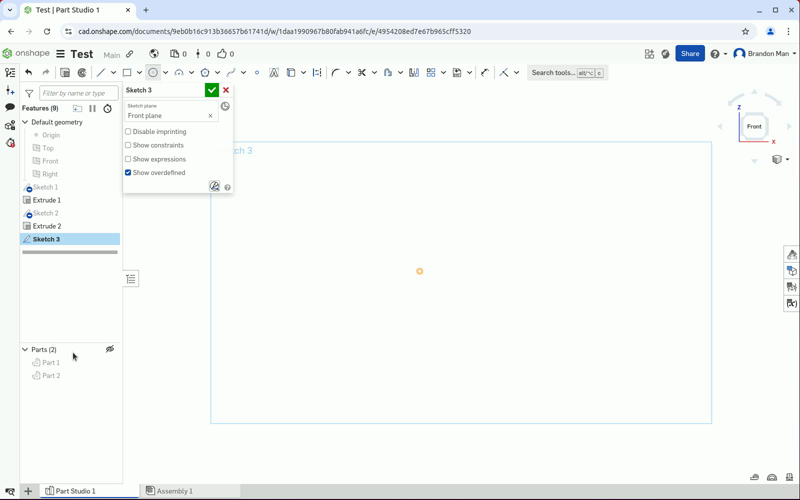
mouse_move(420, 270)
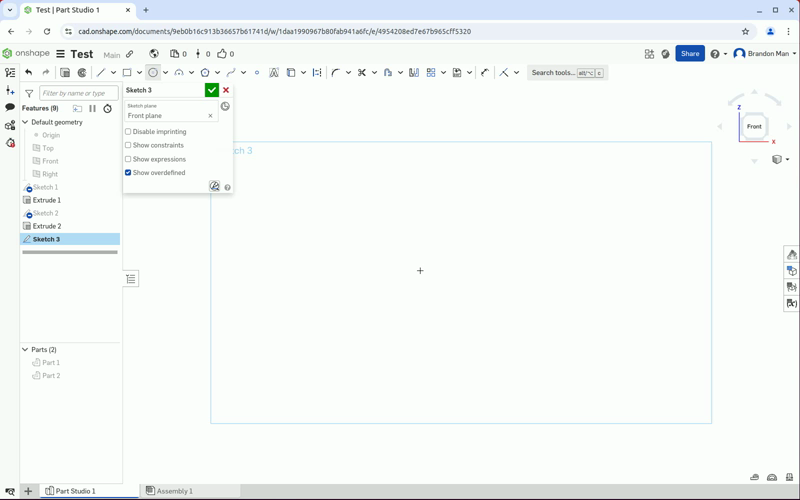
click(420, 270)
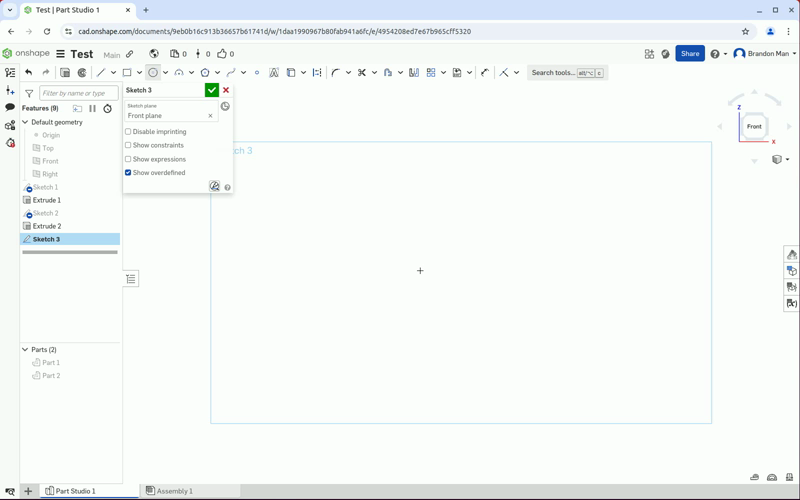
key_up(shift)
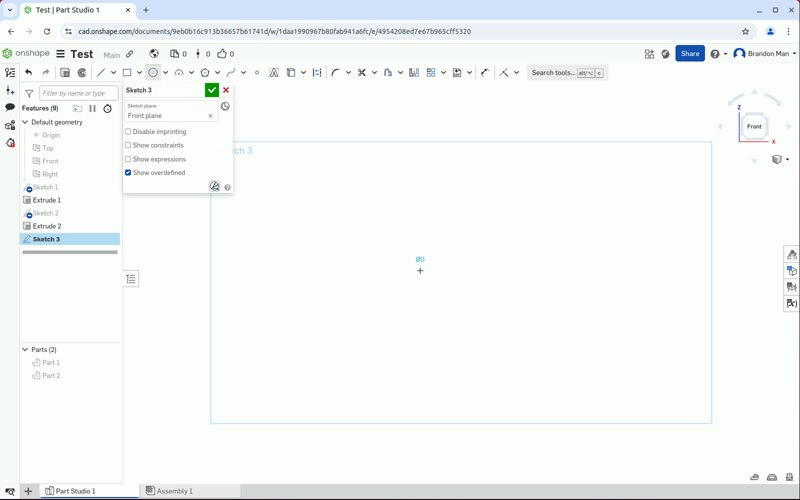
mouse_move(422, 270)
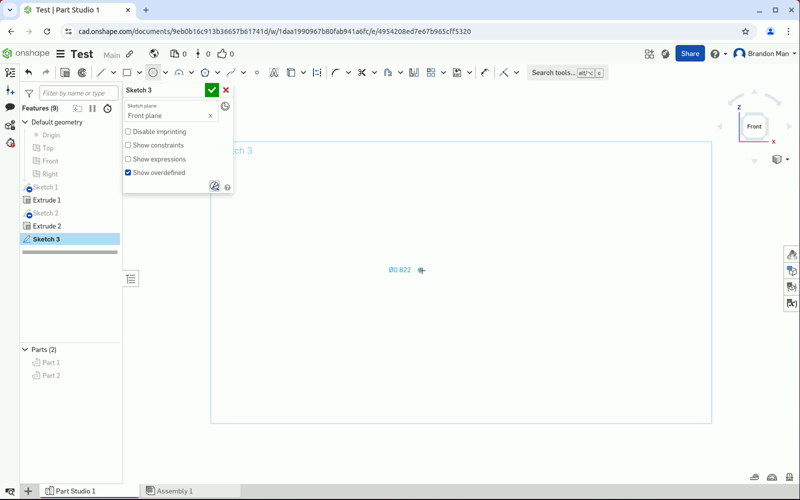
scroll(6)
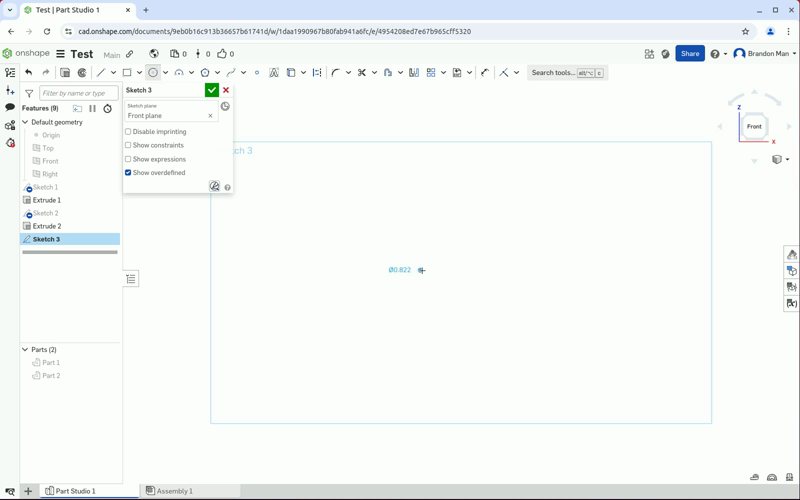
scroll(6)
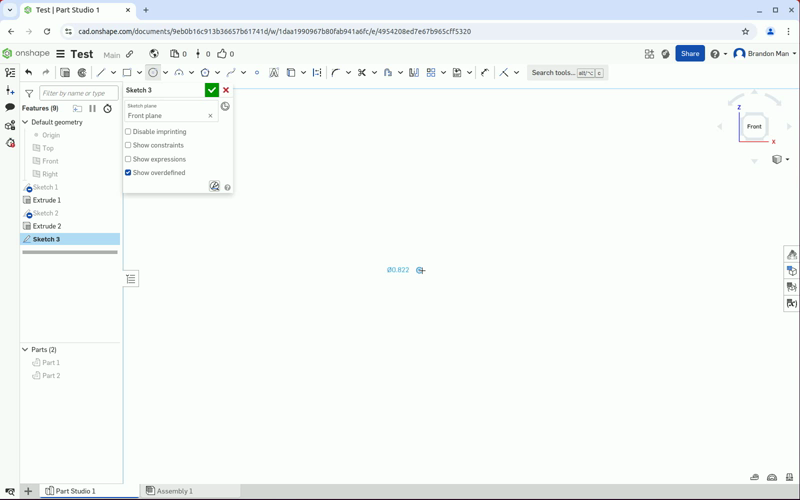
scroll(6)
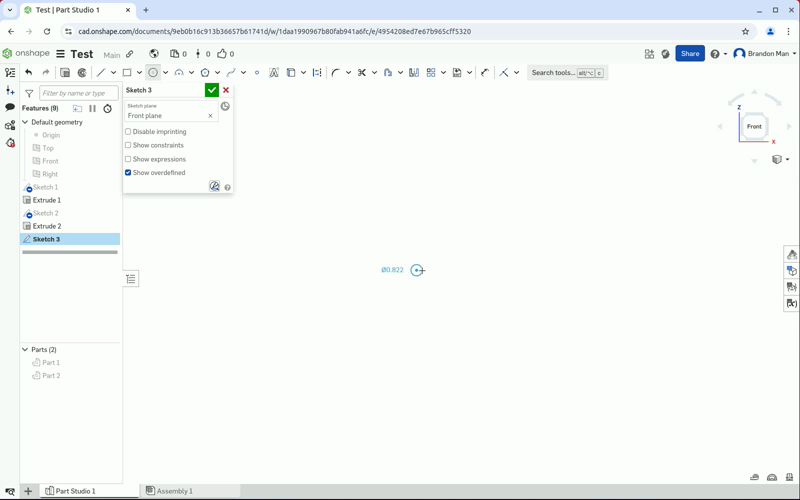
scroll(6)
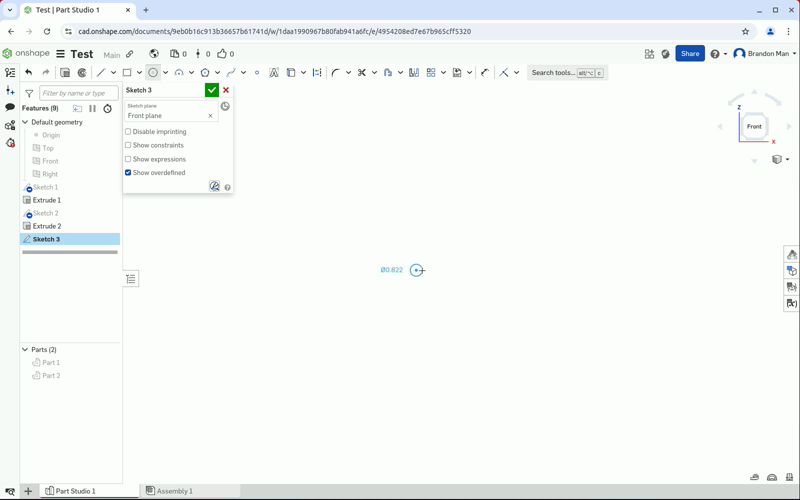
scroll(6)
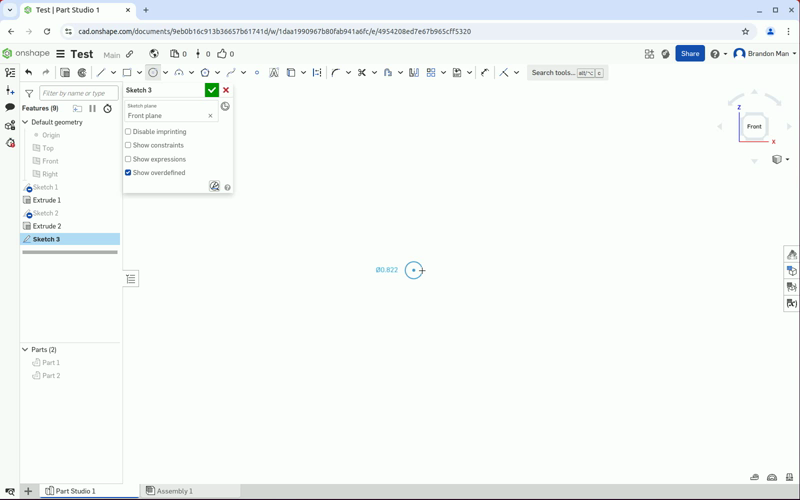
scroll(6)
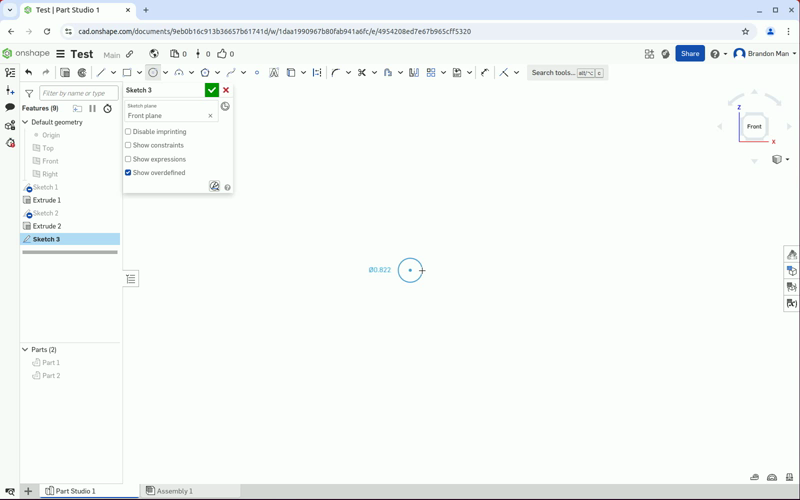
scroll(6)
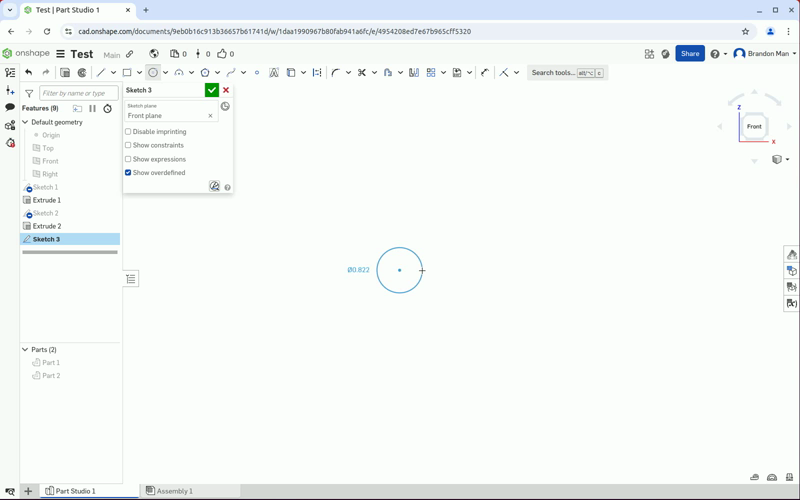
click(422, 270)
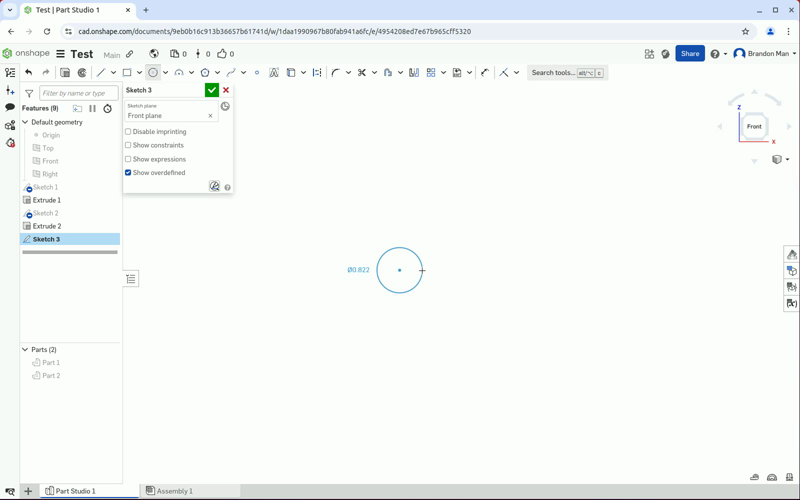
scroll(-6)
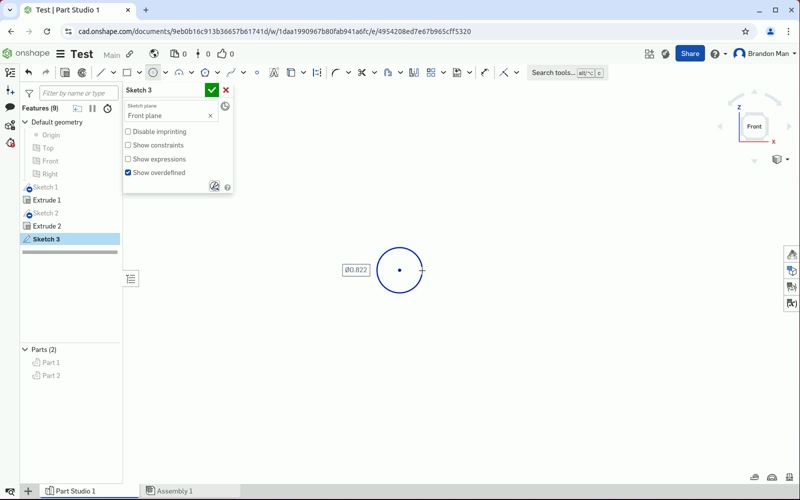
scroll(-6)
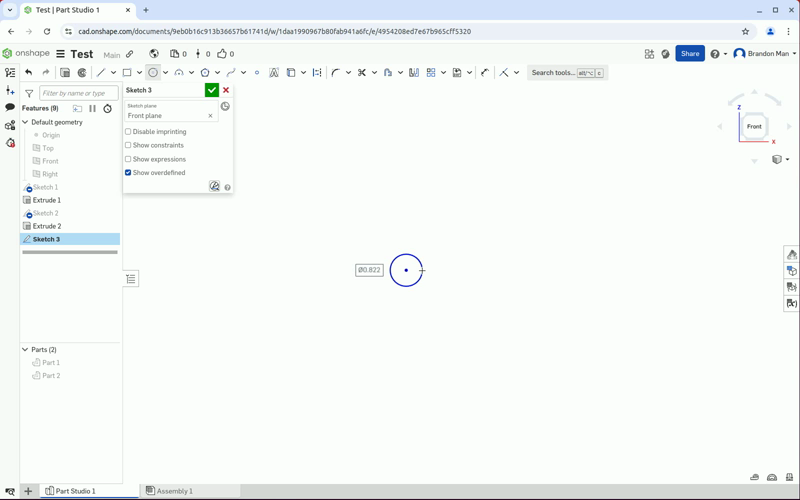
scroll(-6)
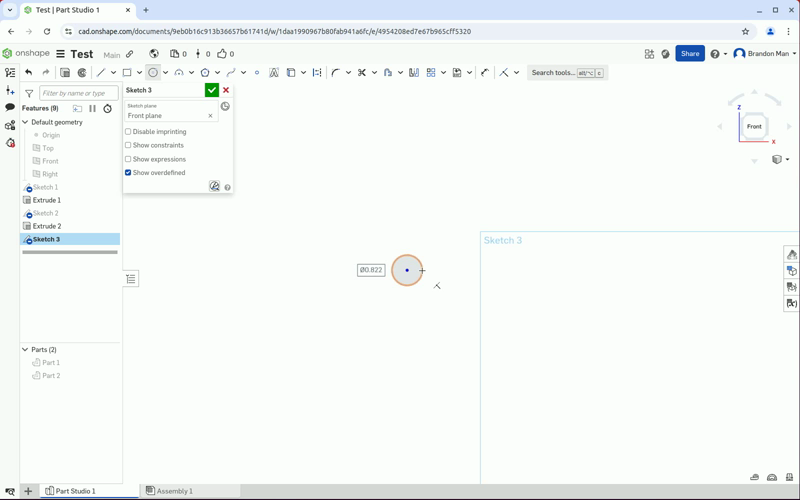
scroll(-6)
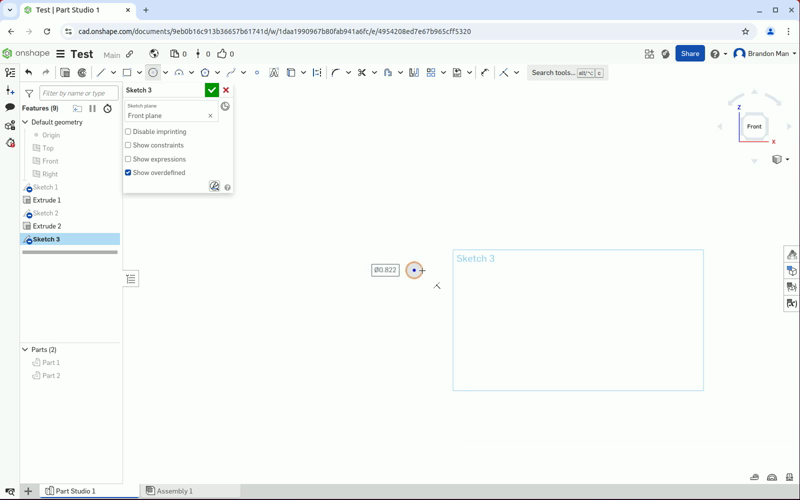
scroll(-6)
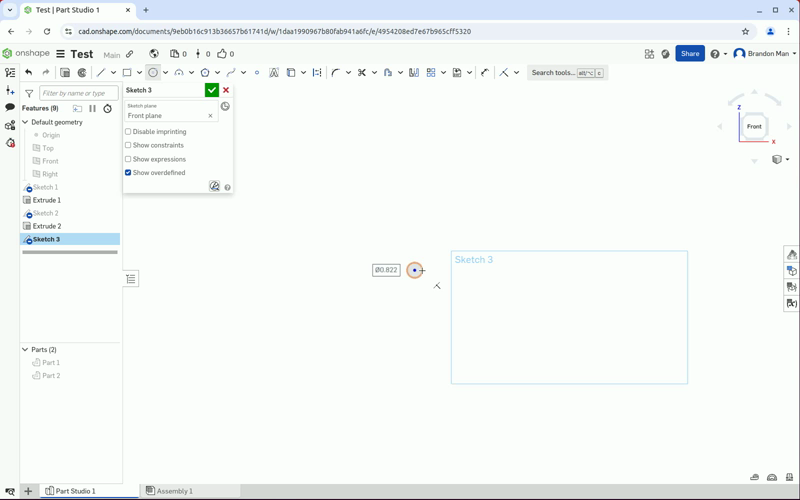
scroll(-6)
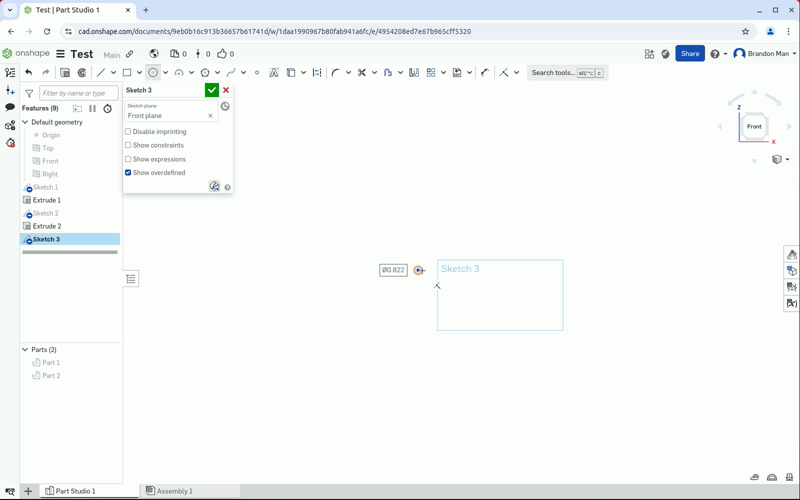
scroll(-6)
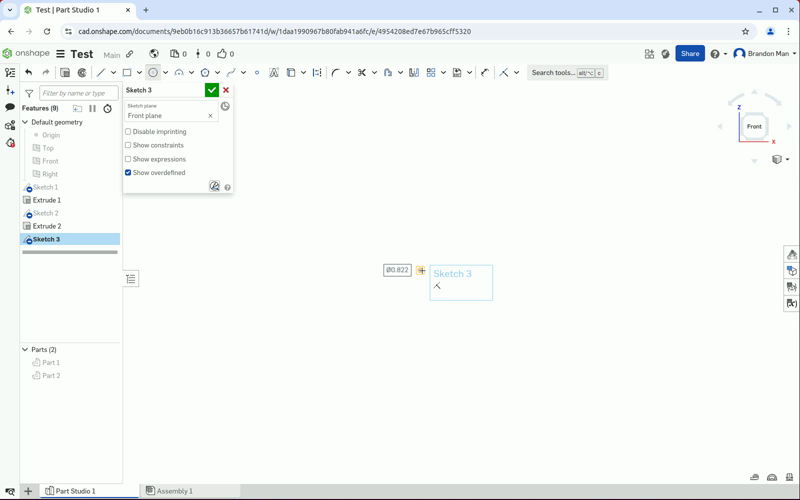
key(esc)
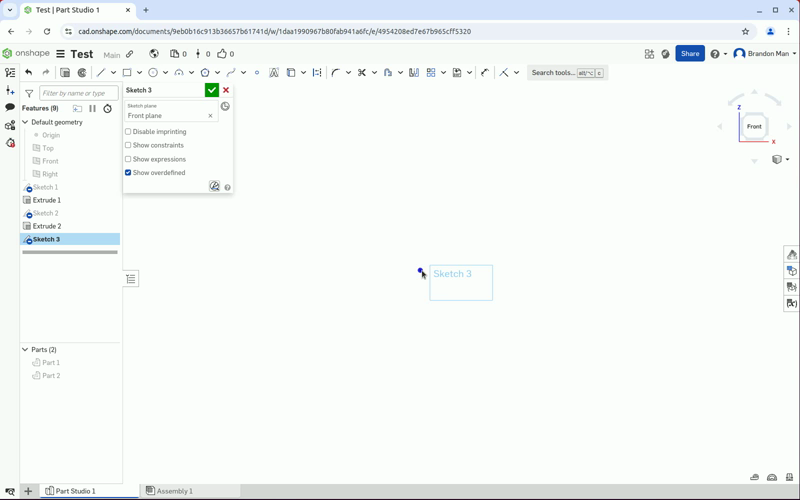
mouse_move(421, 270)
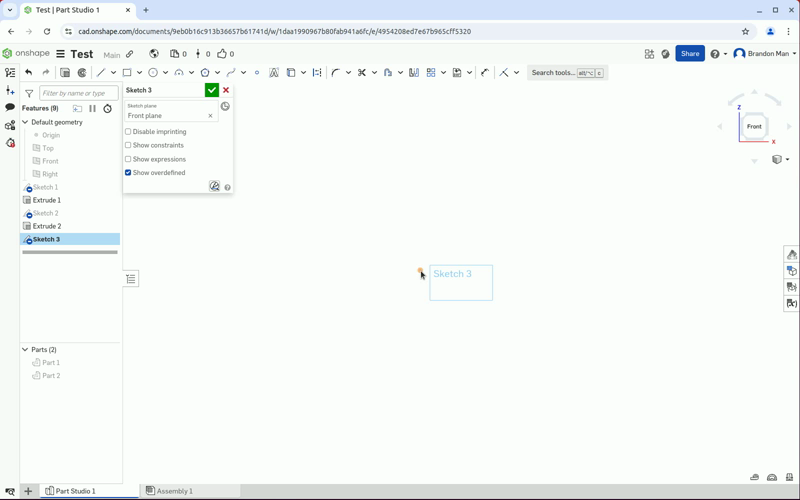
scroll(6)
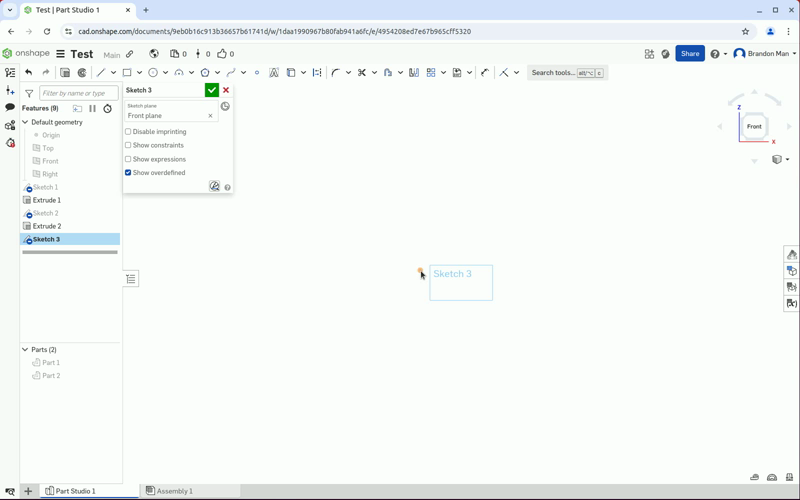
scroll(6)
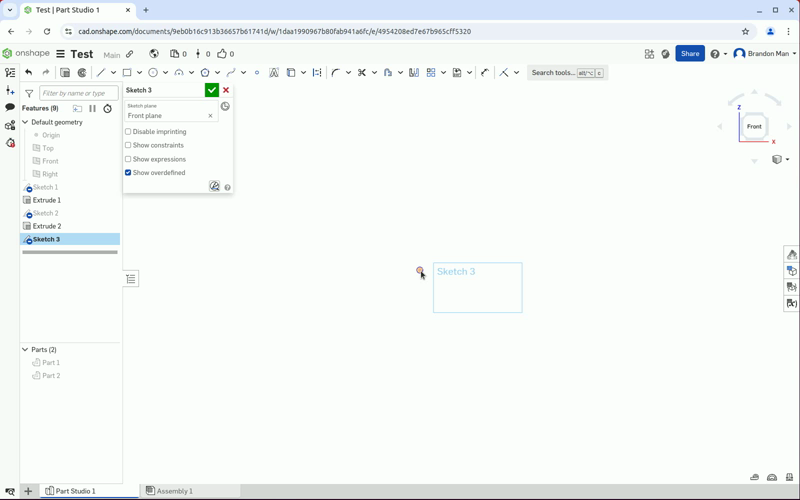
scroll(6)
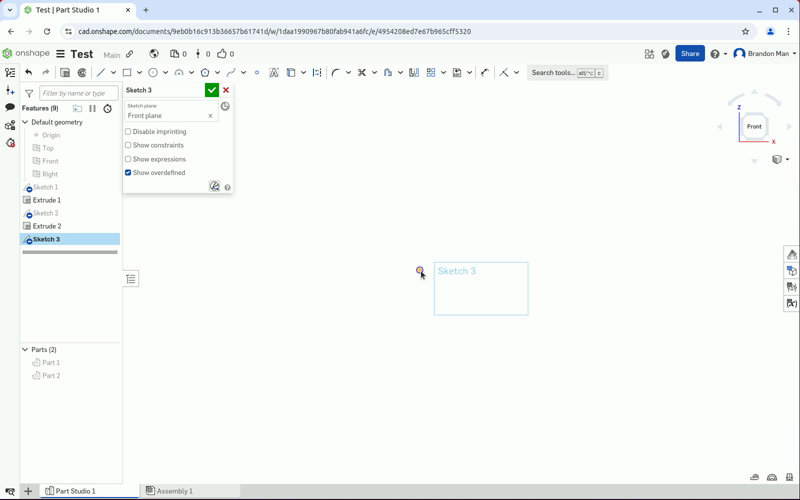
scroll(6)
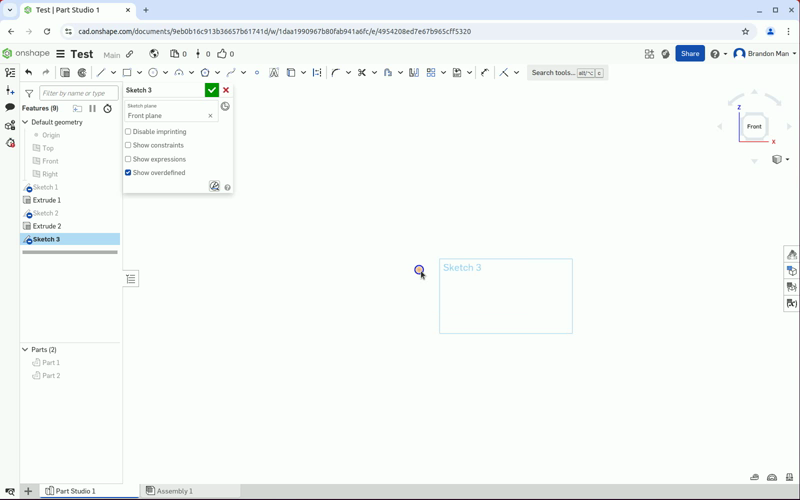
scroll(6)
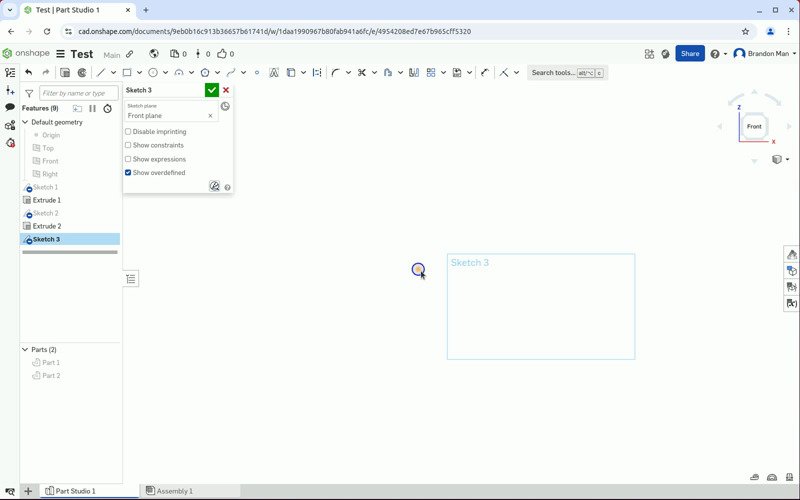
scroll(6)
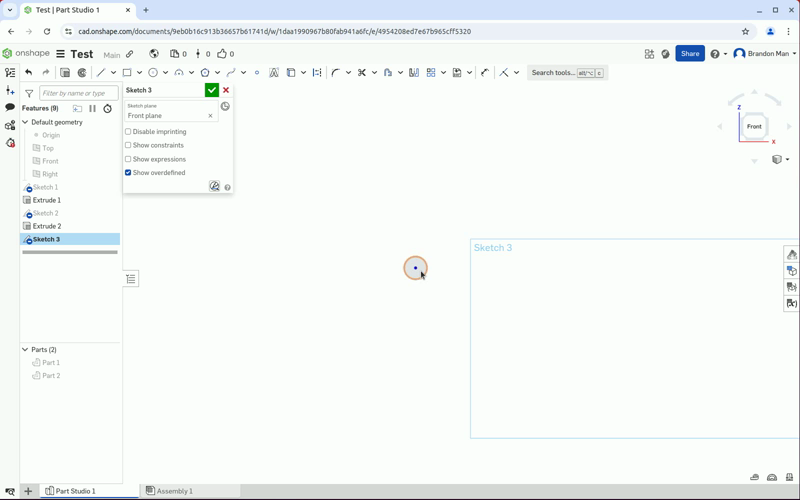
scroll(6)
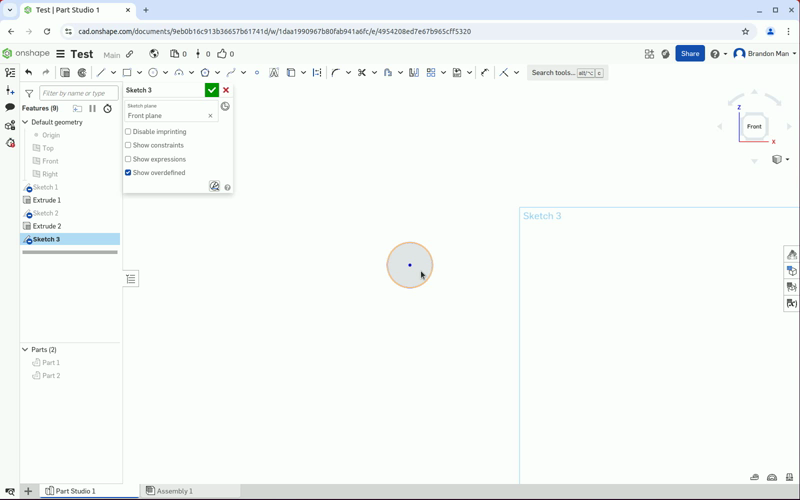
click(421, 270)
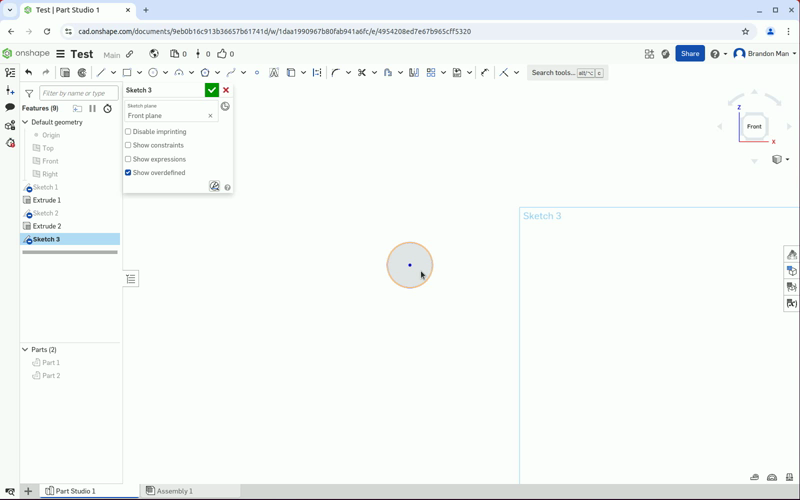
scroll(-6)
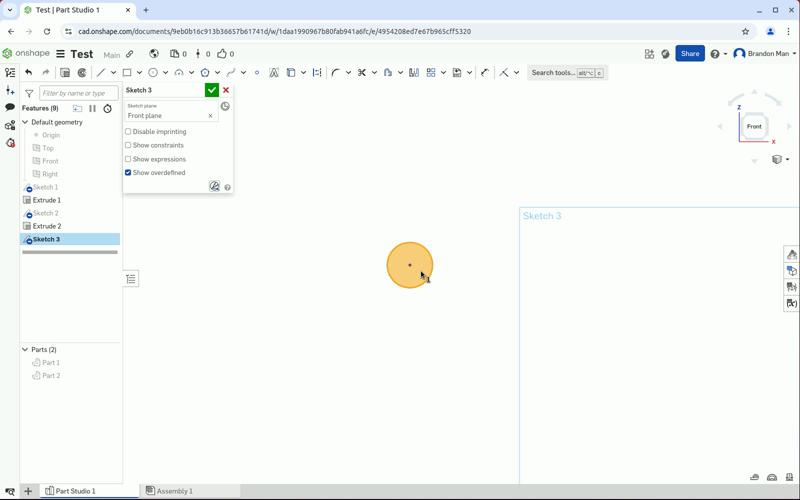
scroll(-6)
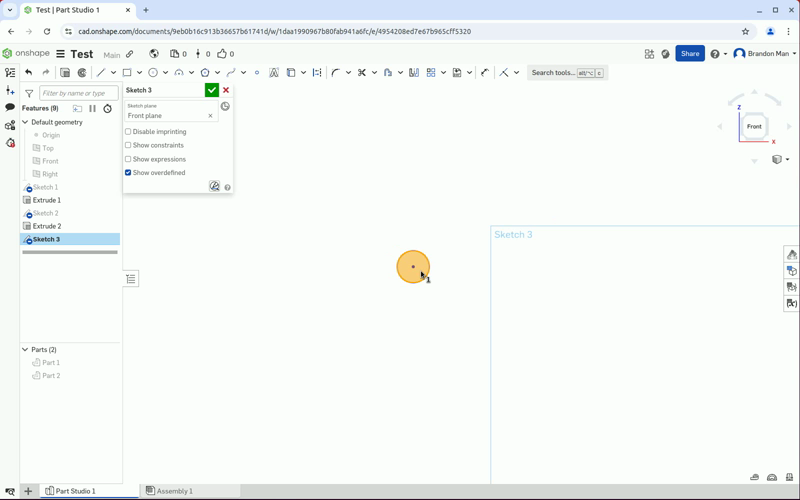
scroll(-6)
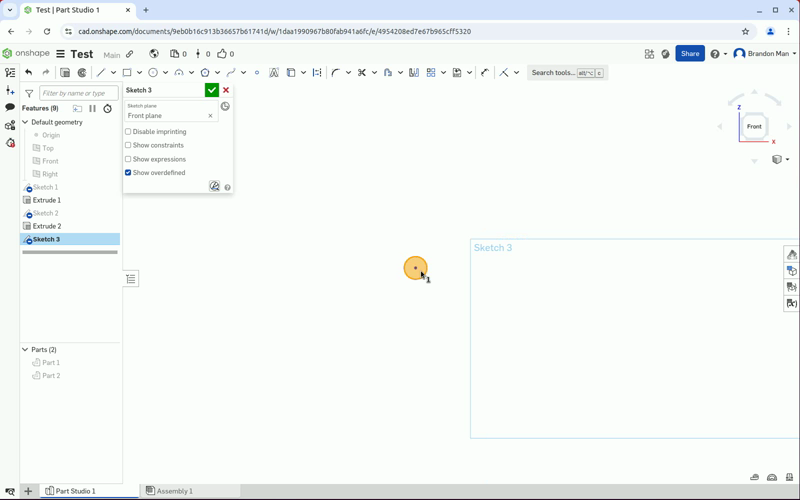
scroll(-6)
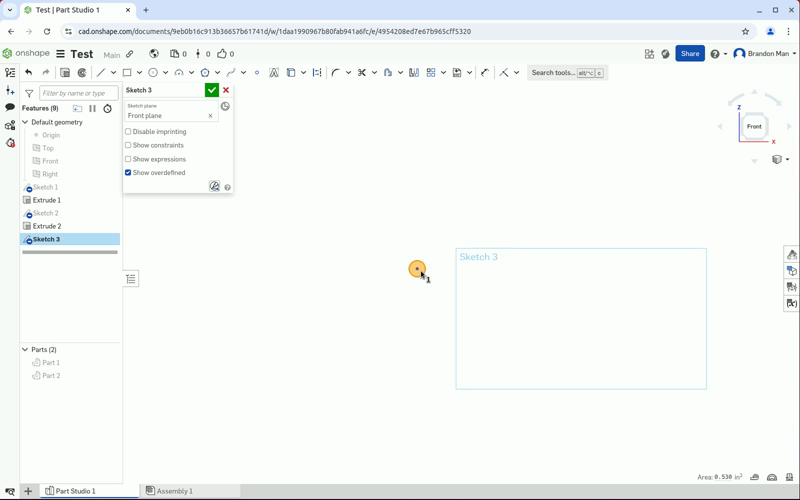
scroll(-6)
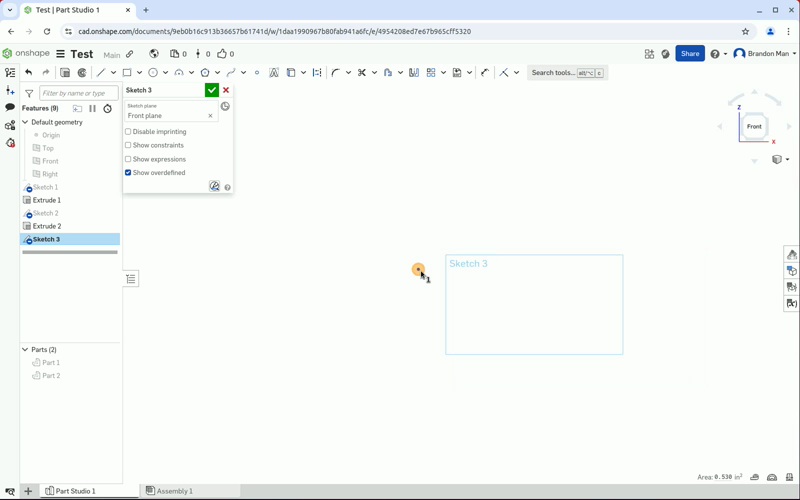
scroll(-6)
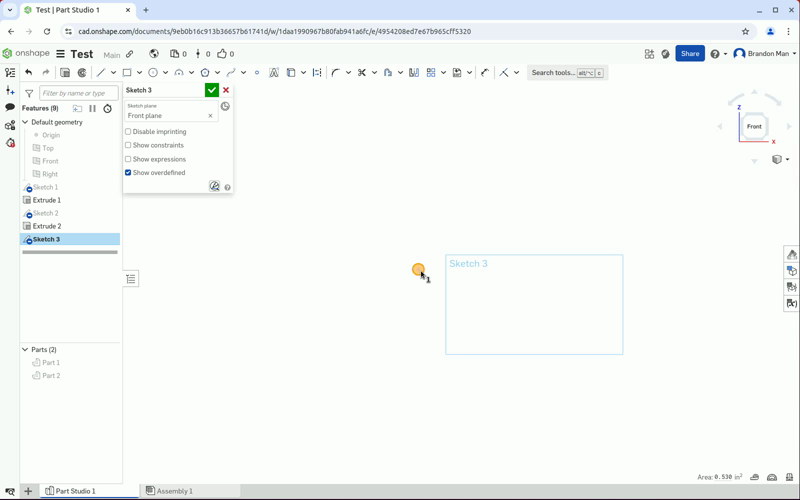
scroll(-6)
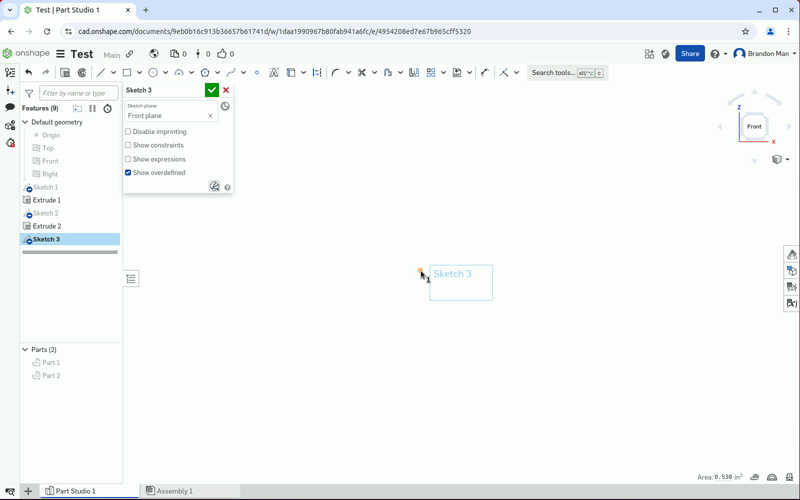
mouse_move(73, 352)
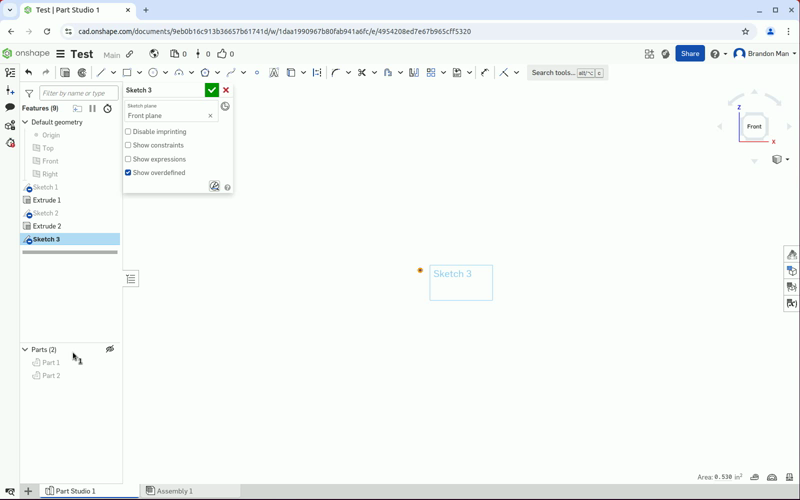
key(shift+y)
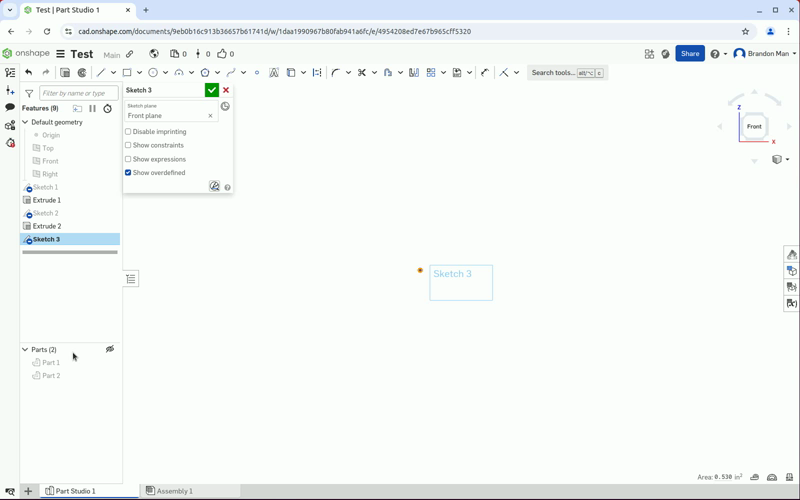
key(shift+e)
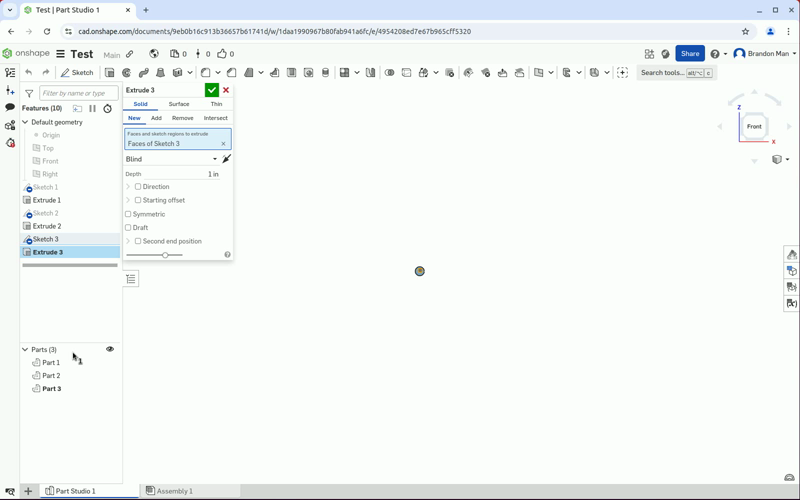
mouse_move(143, 106)
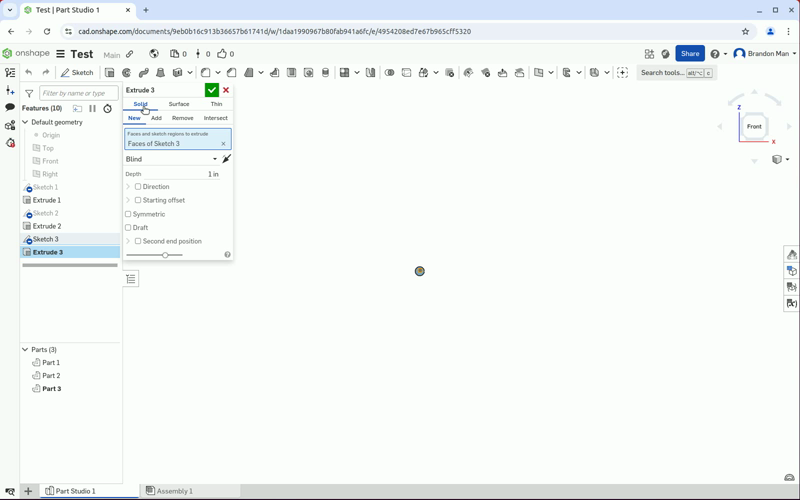
click(143, 106)
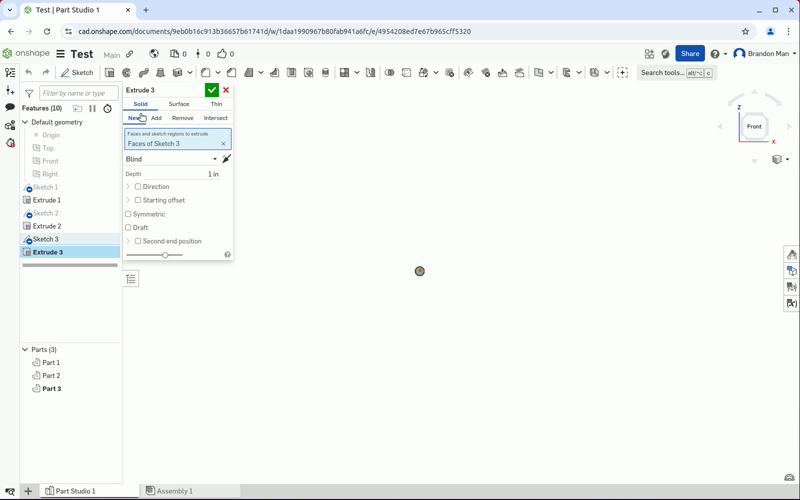
mouse_move(137, 120)
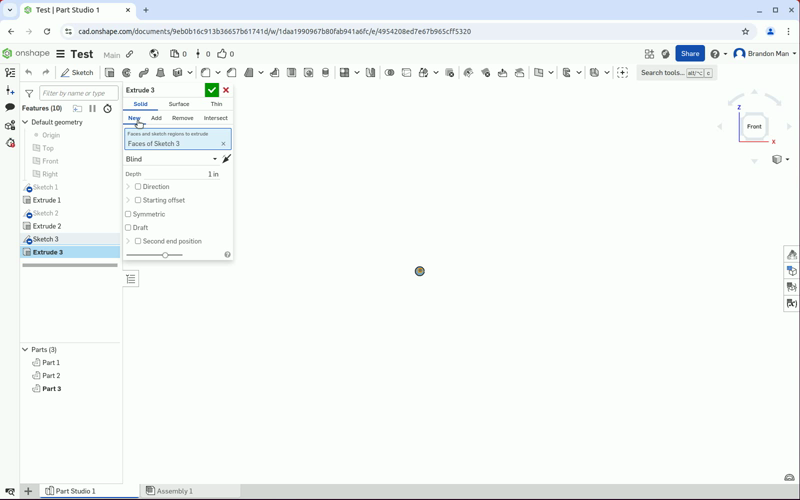
click(137, 120)
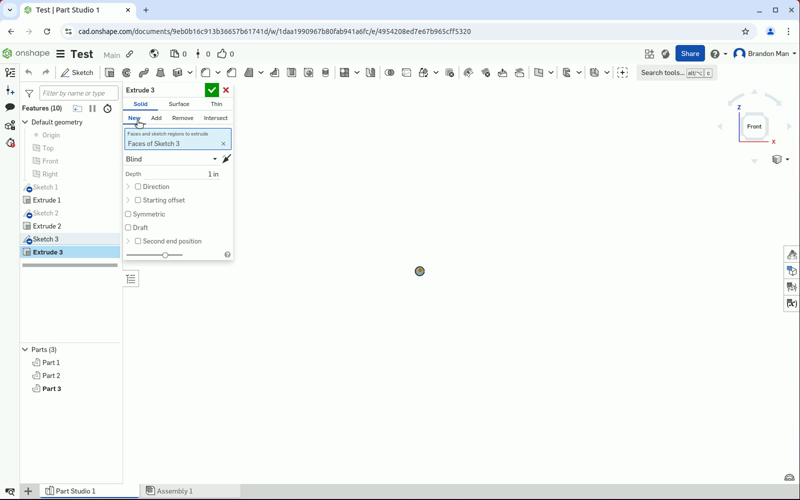
key(tab, 4)
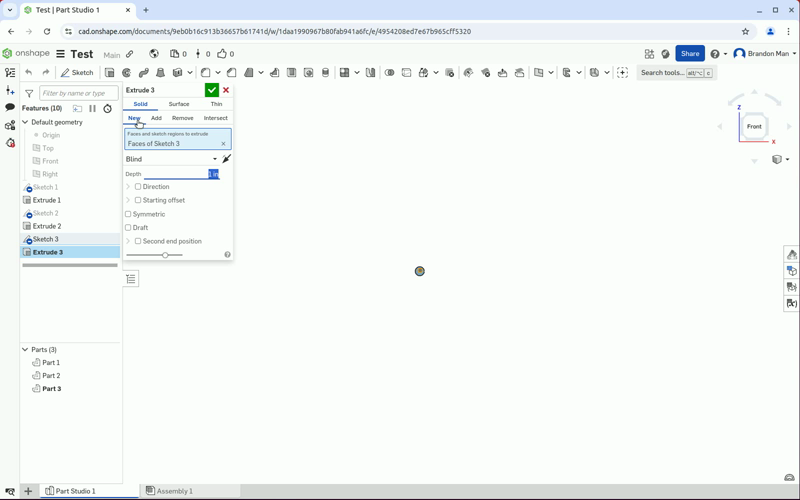
text(-4.814)
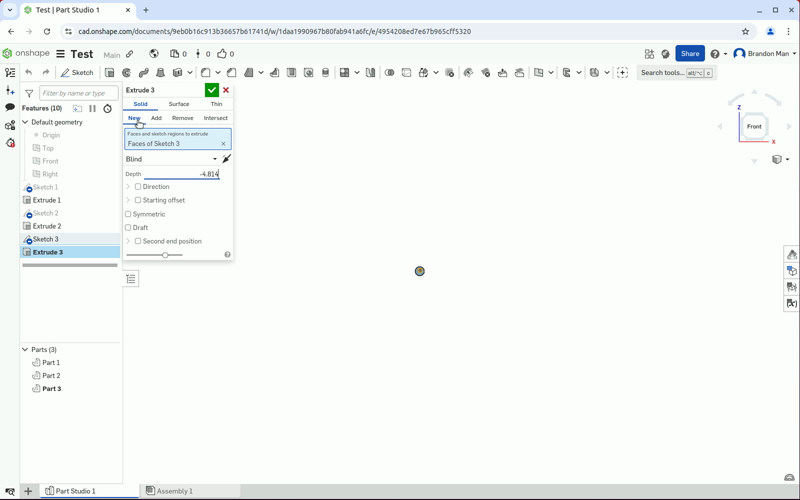
key(enter)
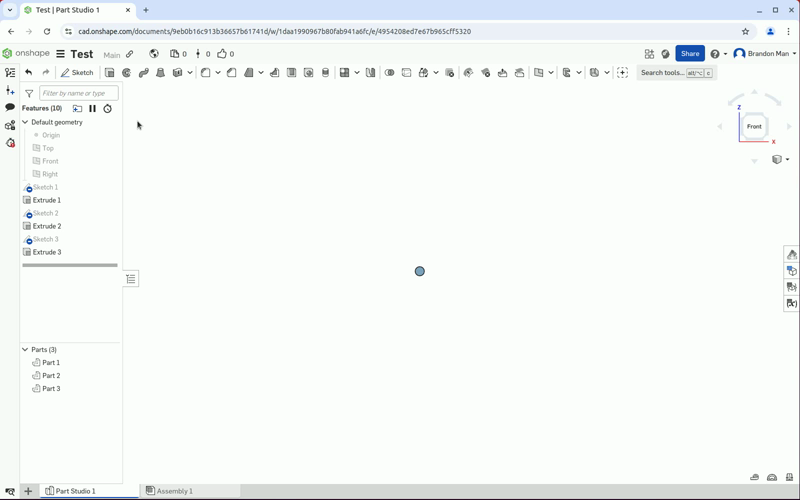
key(shift+h)
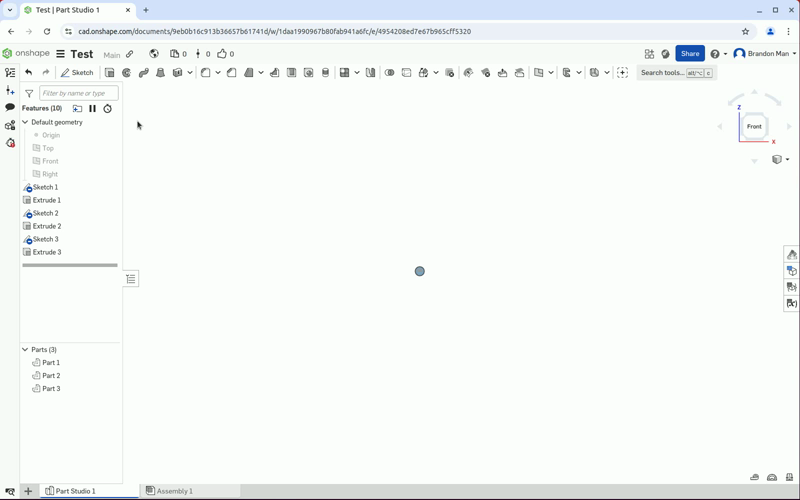
key(shift+h)
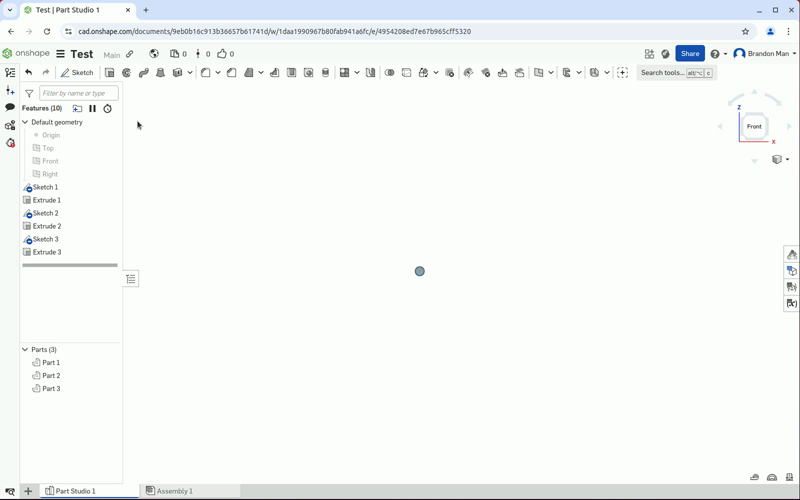
key(shift+7)
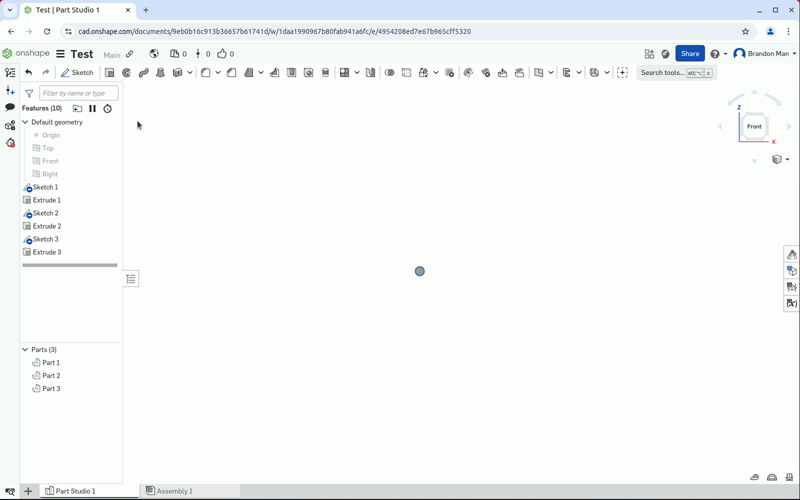
key(left, 2)
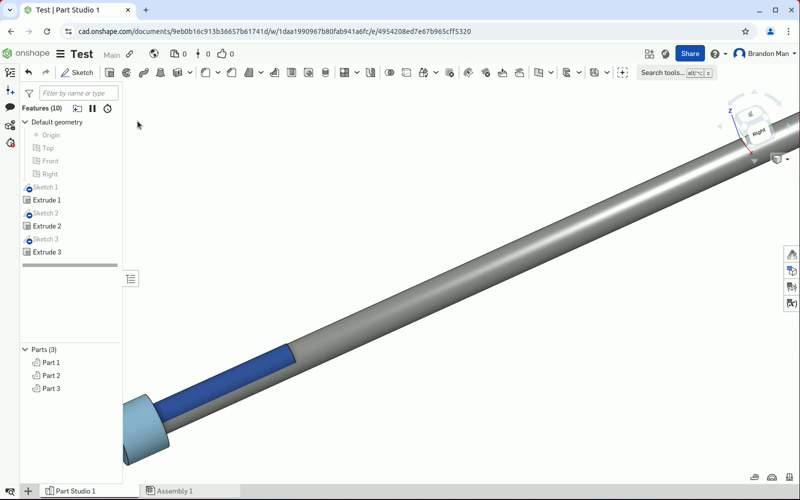
key(down, 2)
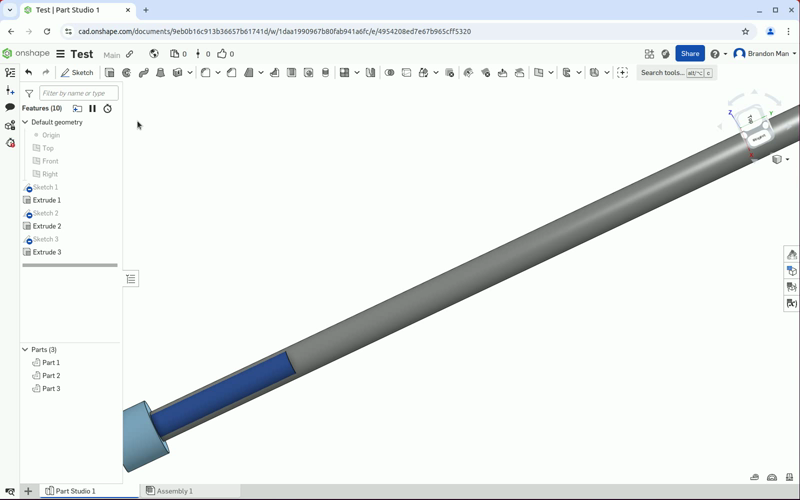
key(up, 2)
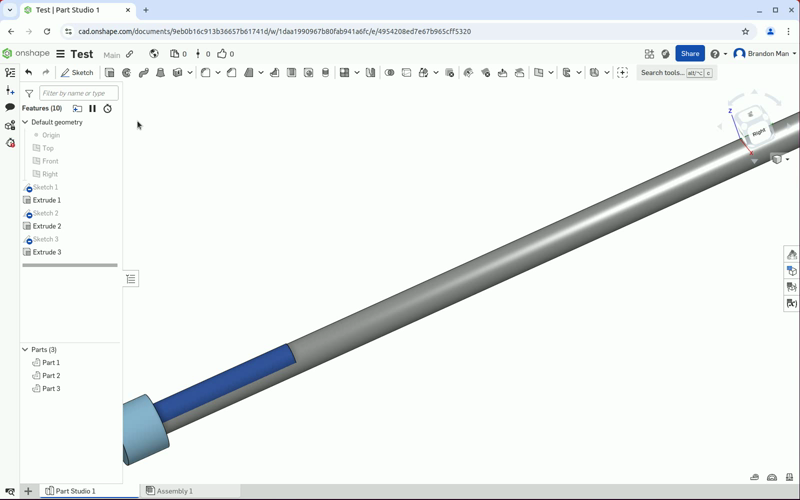
key(right, 2)
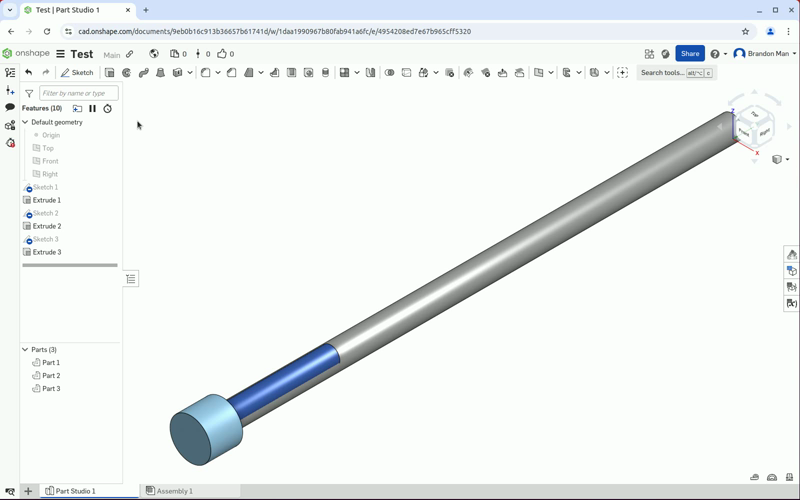
mouse_move(73, 189)
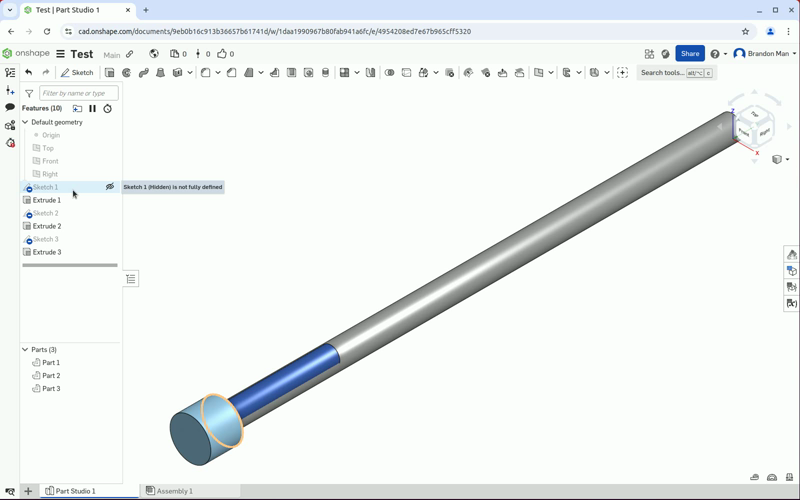
click(73, 189)